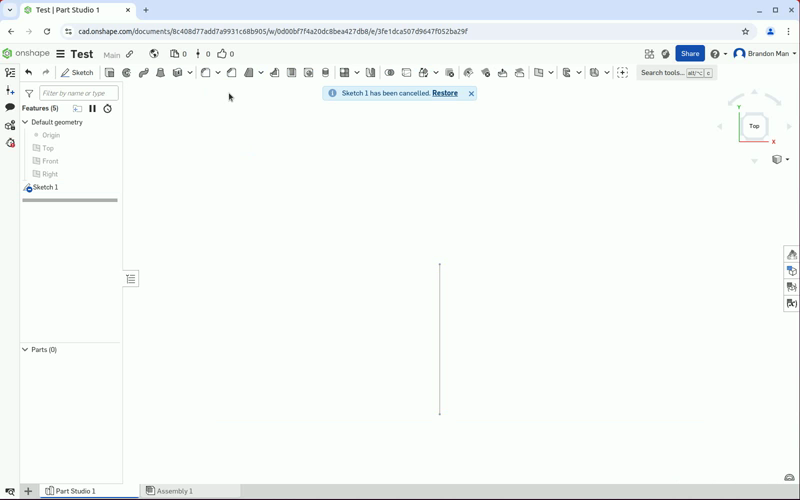
key(shift+h)
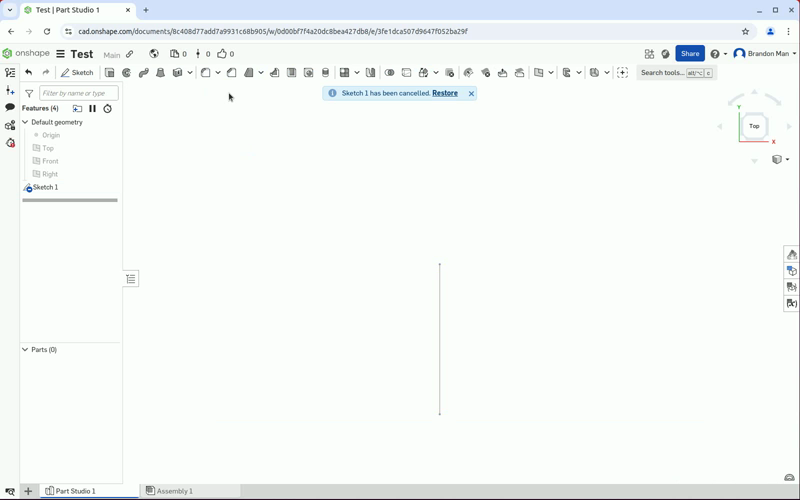
key(shift+s)
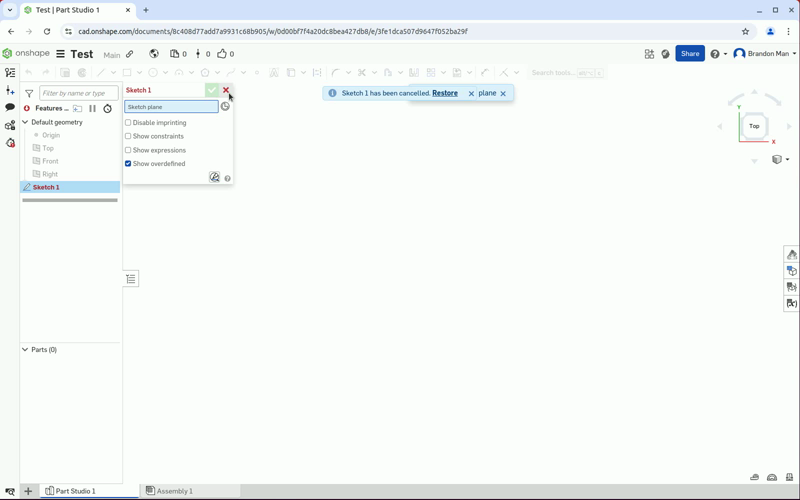
mouse_move(73, 150)
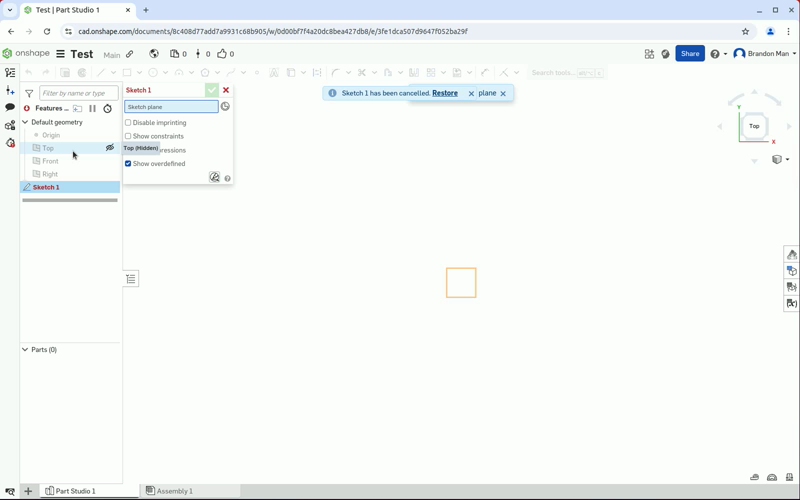
click(73, 150)
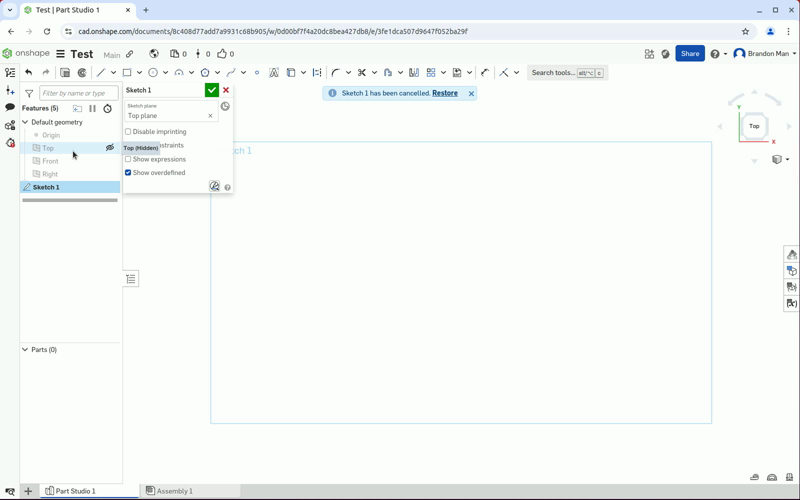
mouse_move(73, 352)
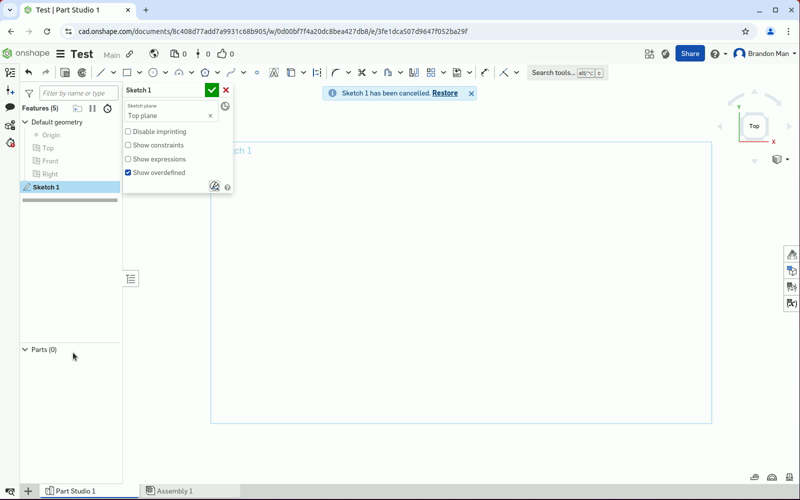
key(y)
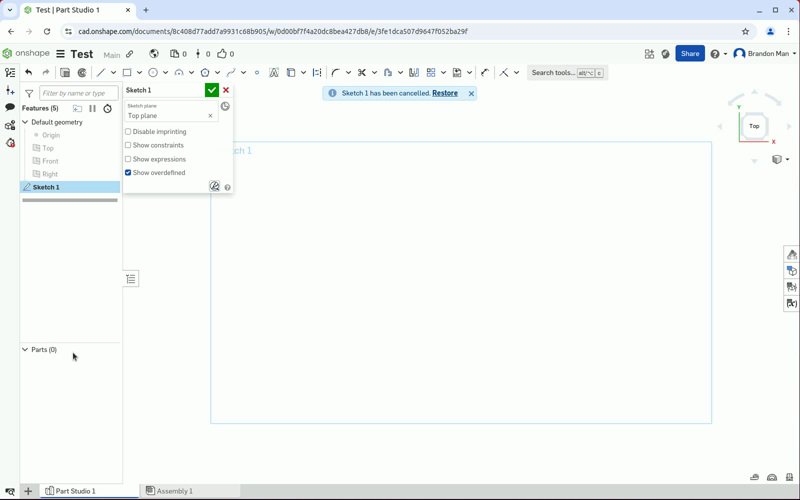
key(l)
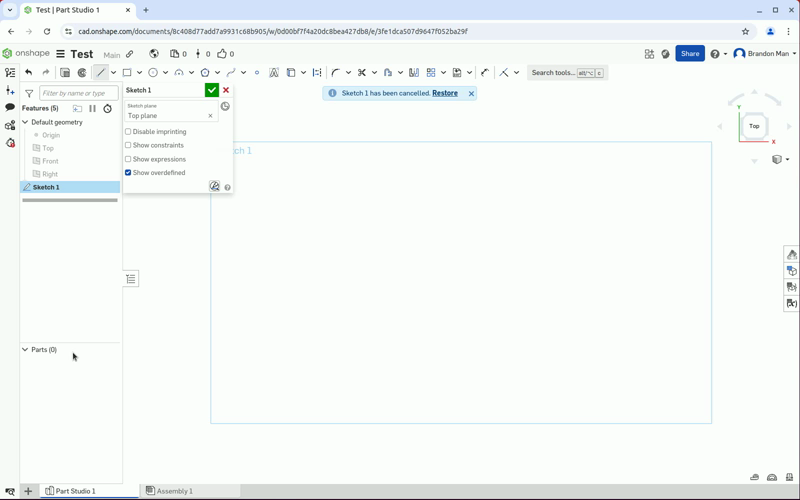
key_down(shift)
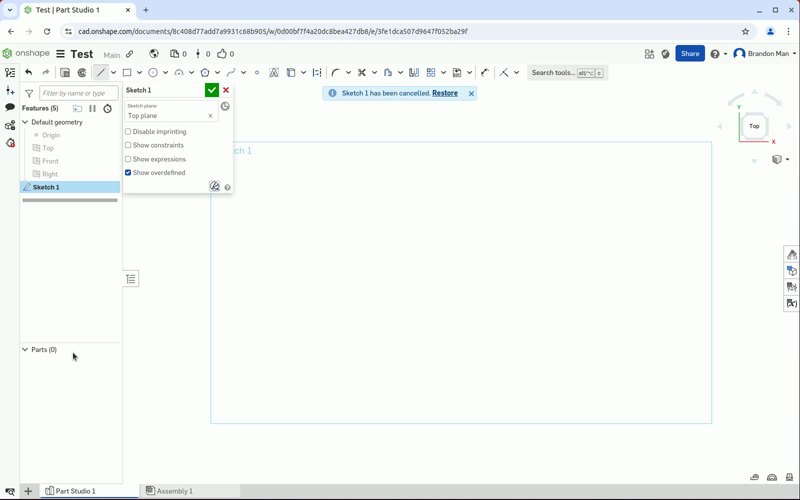
mouse_move(370, 292)
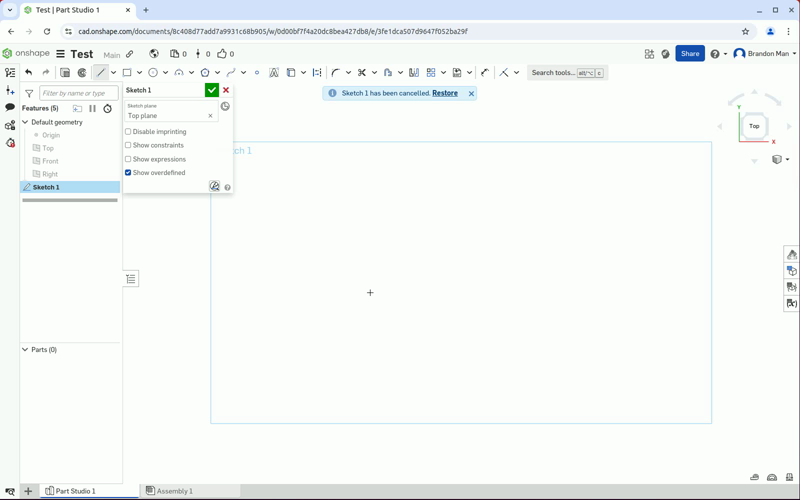
click(370, 292)
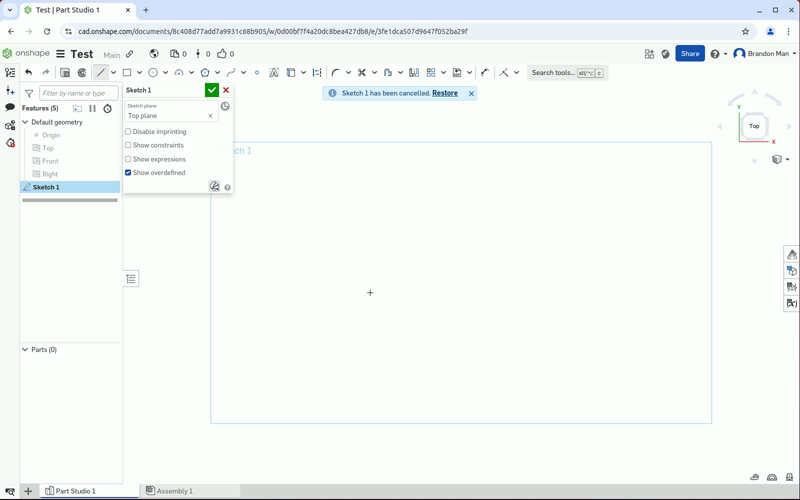
key_up(shift)
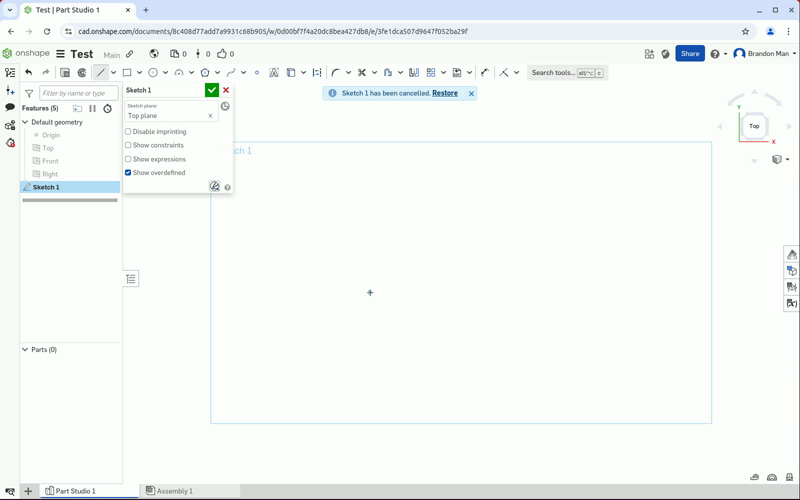
key_down(shift)
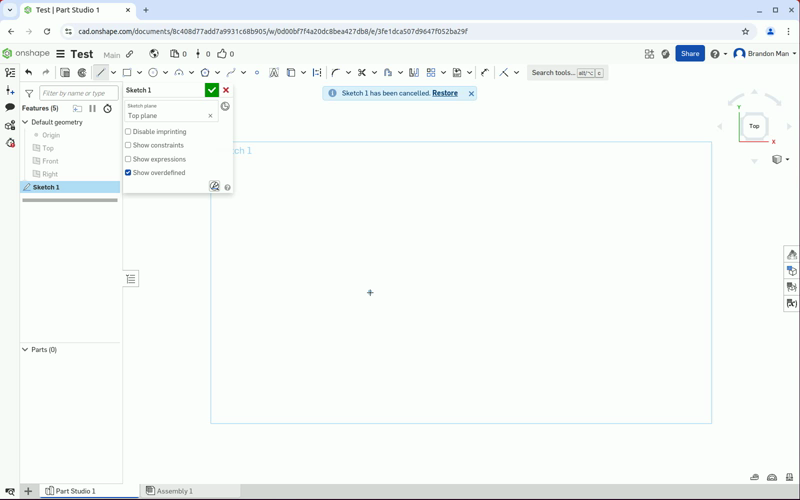
mouse_move(550, 292)
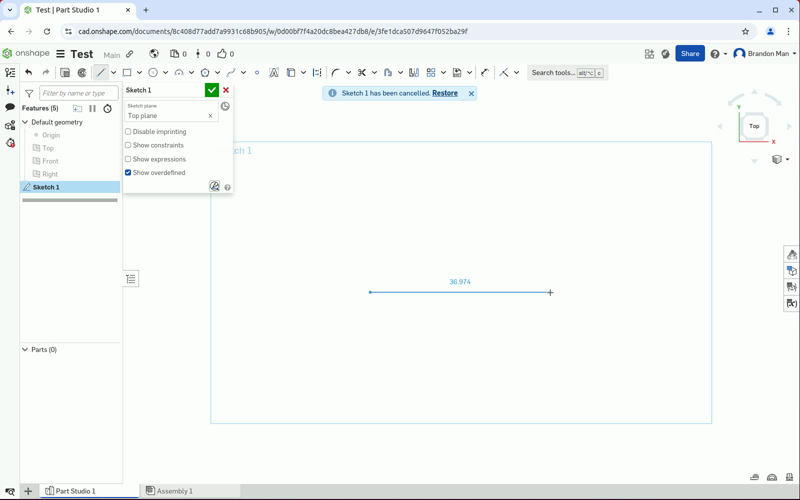
click(550, 292)
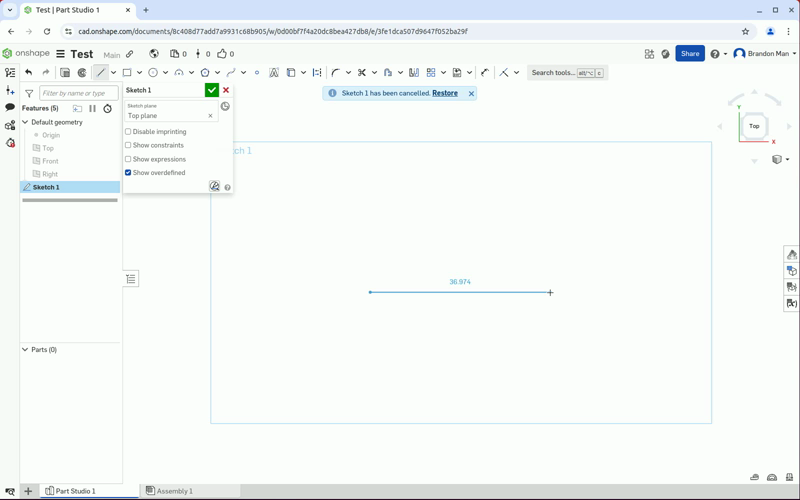
key_up(shift)
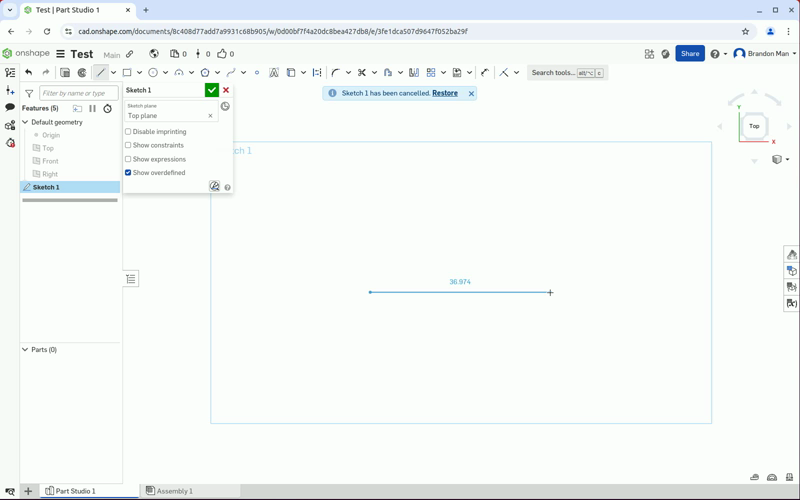
key_down(shift)
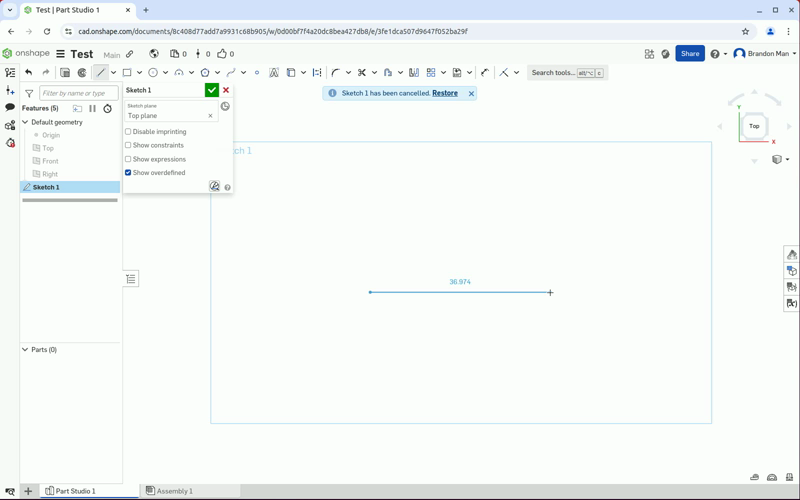
mouse_move(580, 292)
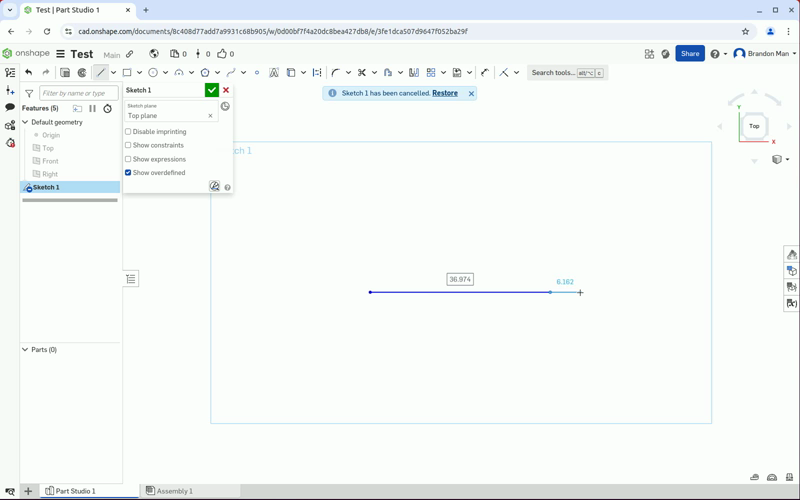
mouse_move(550, 273)
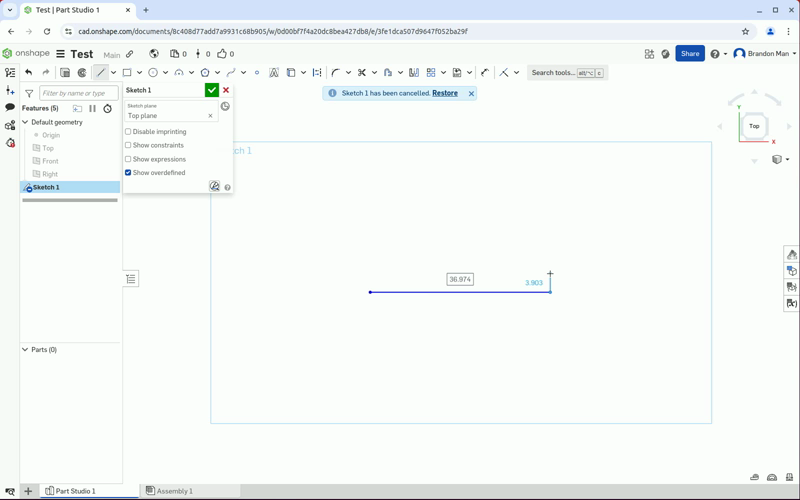
click(550, 273)
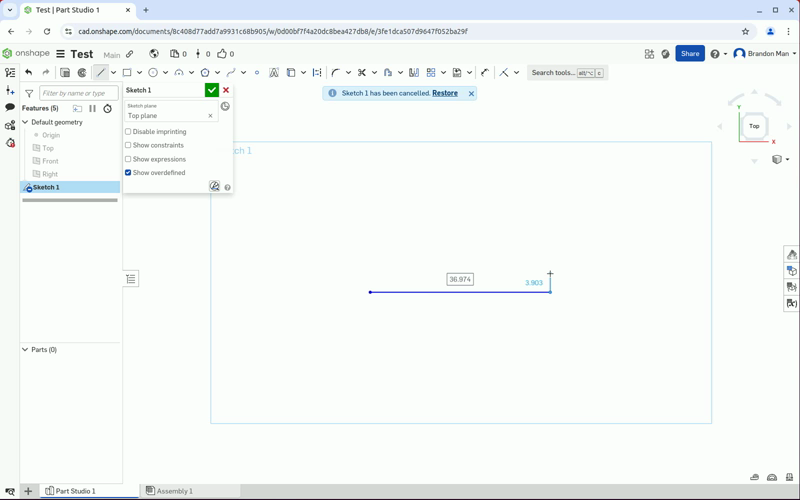
key_up(shift)
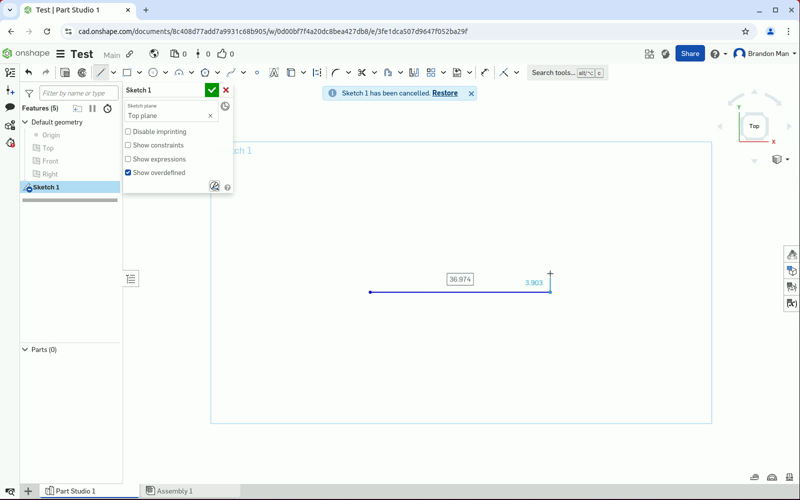
key_down(shift)
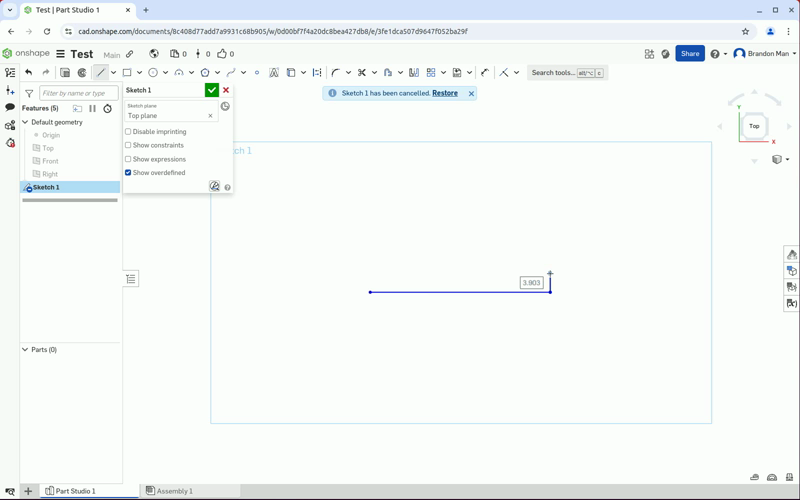
mouse_move(370, 273)
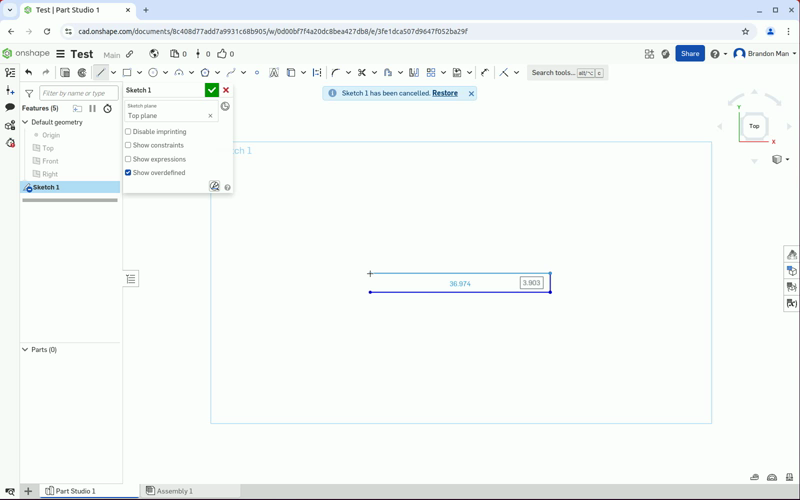
click(370, 273)
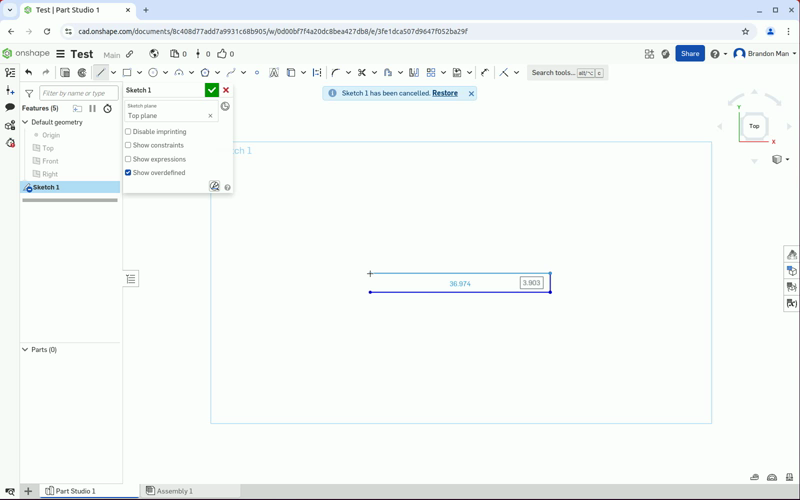
key_up(shift)
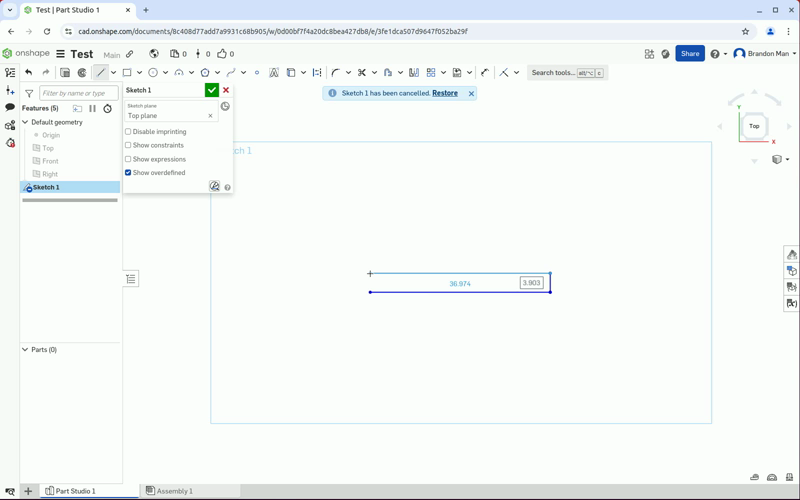
mouse_move(400, 273)
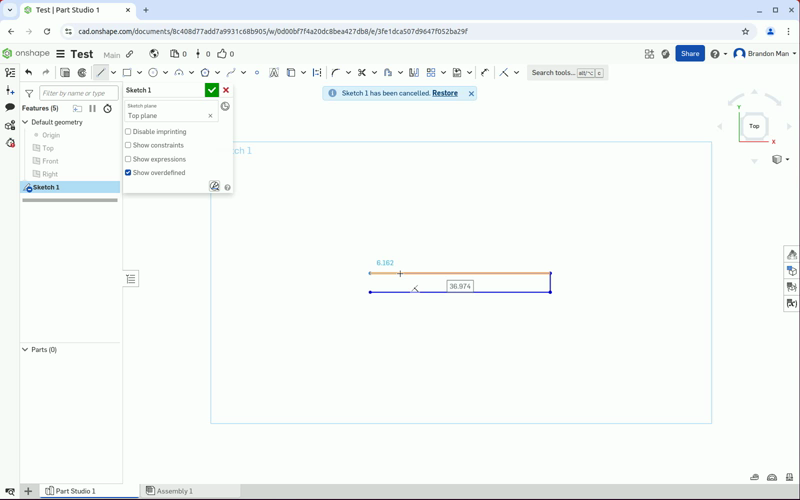
key_down(shift)
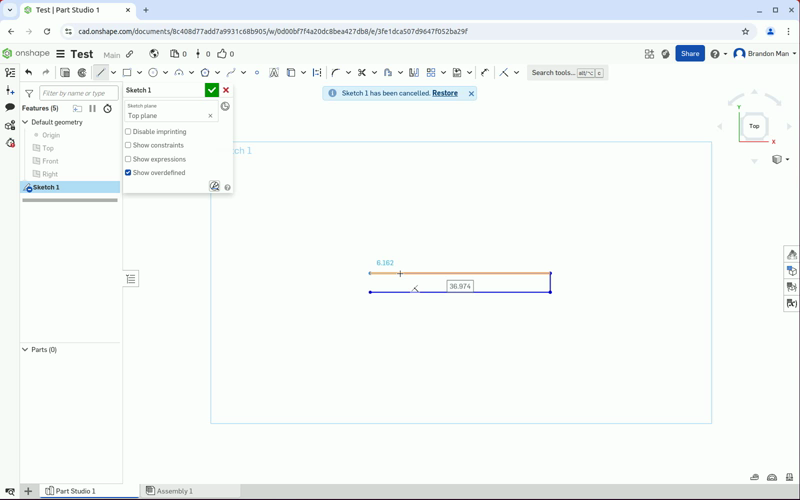
mouse_move(370, 292)
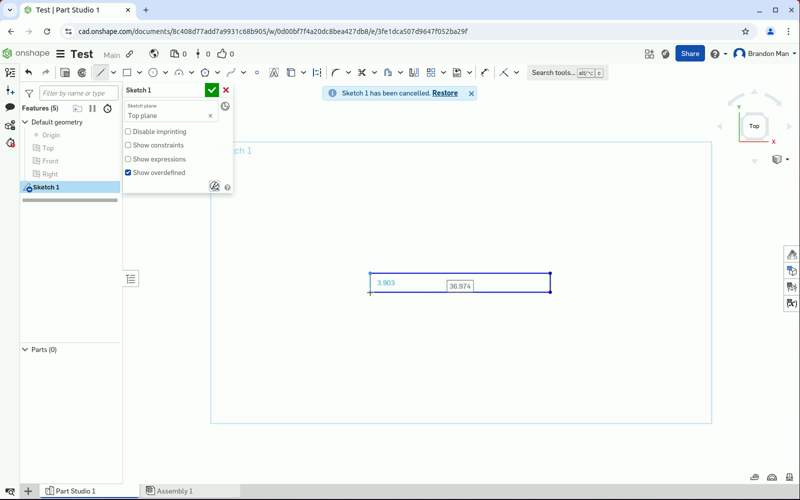
key_up(shift)
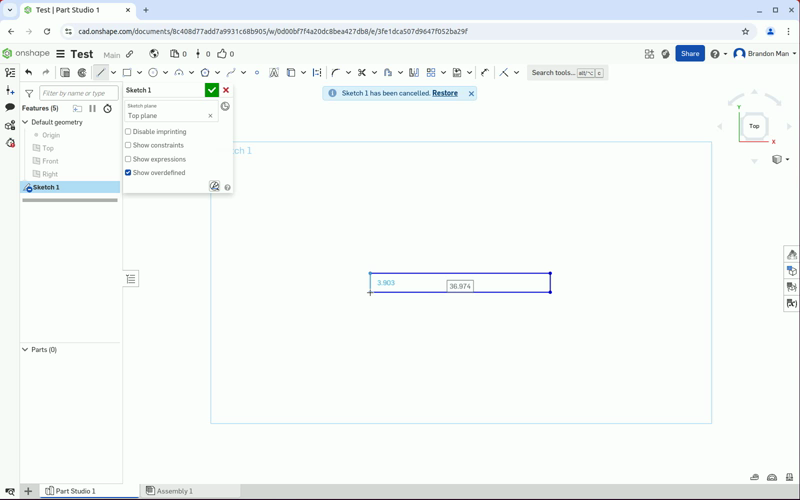
click(370, 292)
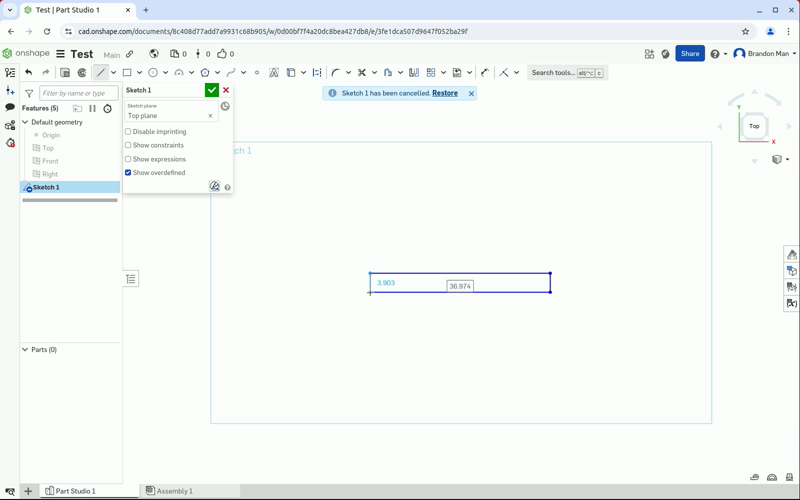
key(esc)
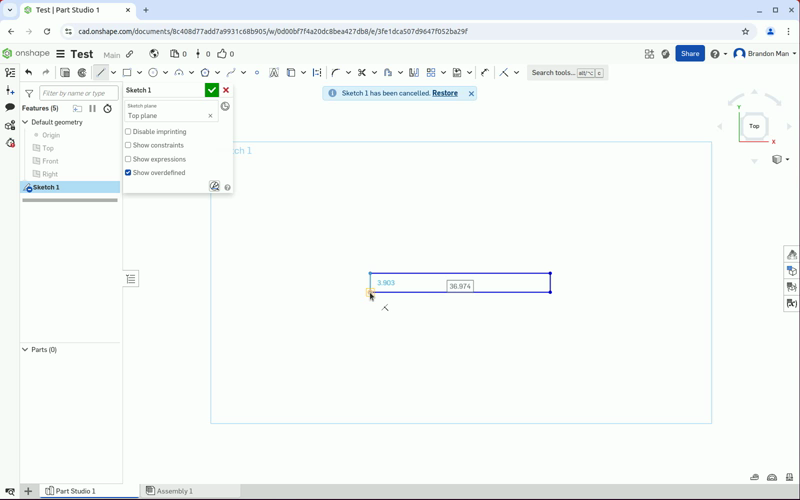
mouse_move(487, 281)
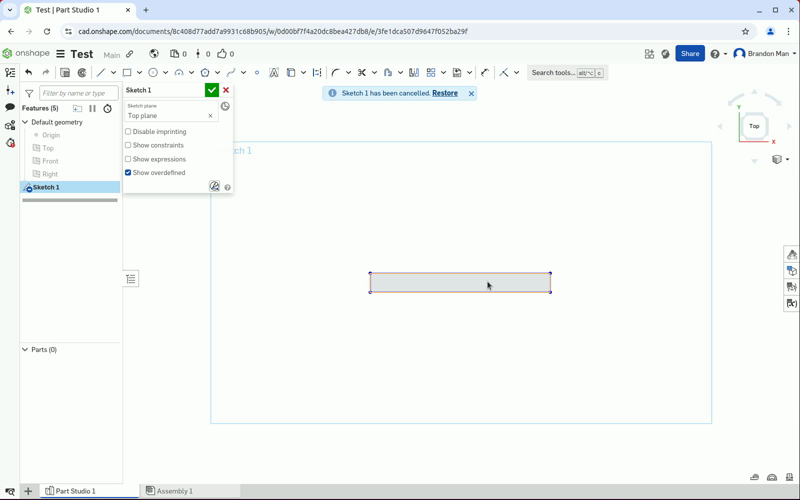
click(487, 281)
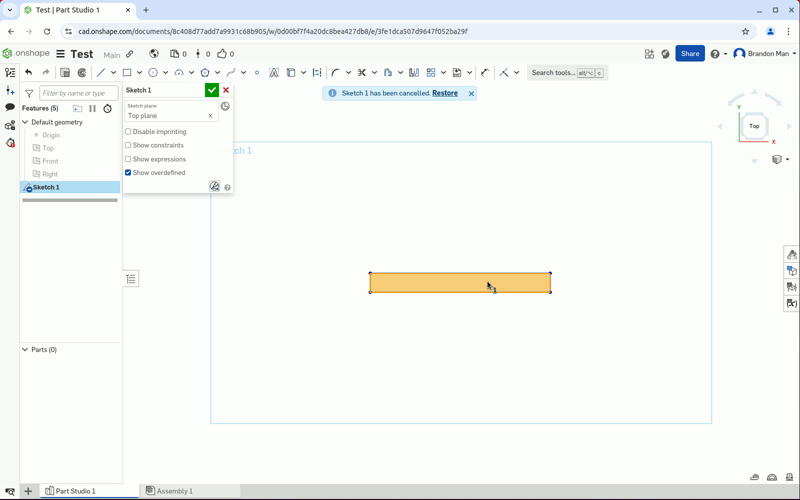
mouse_move(73, 352)
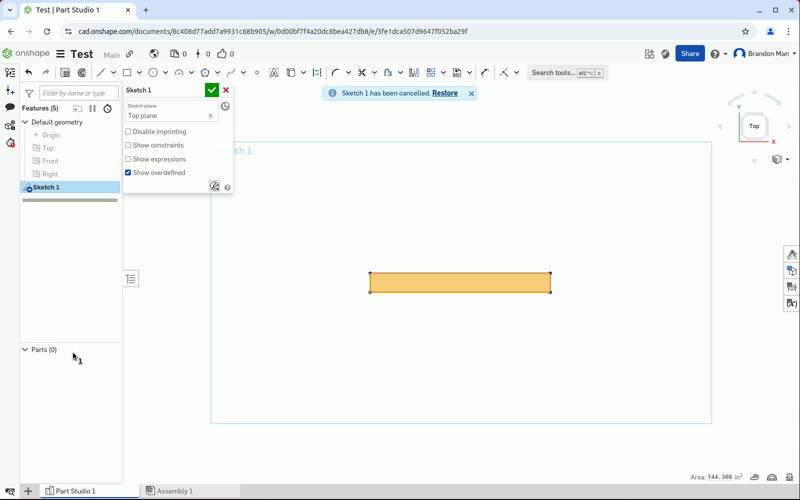
key(shift+y)
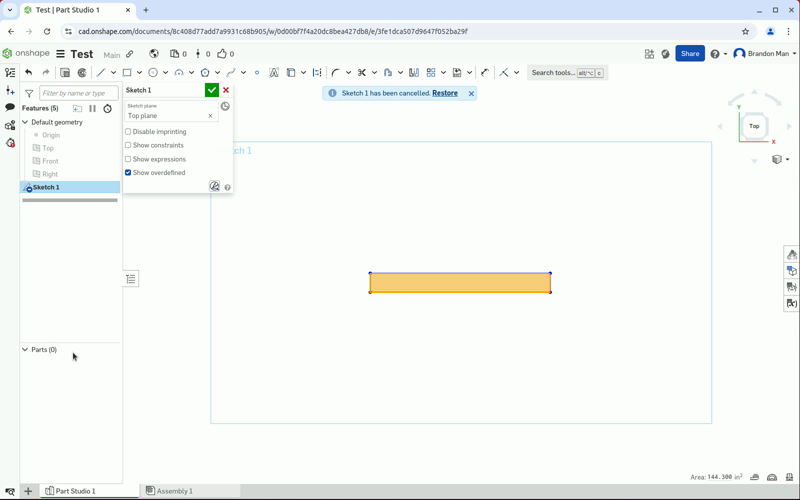
key(shift+e)
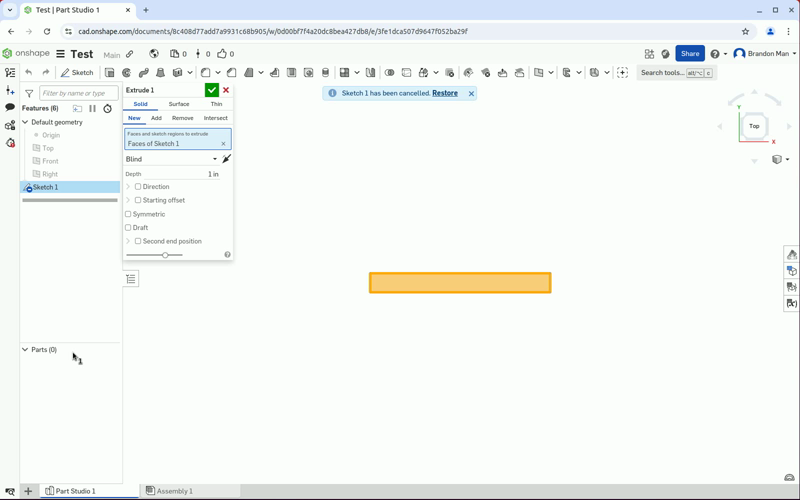
mouse_move(143, 106)
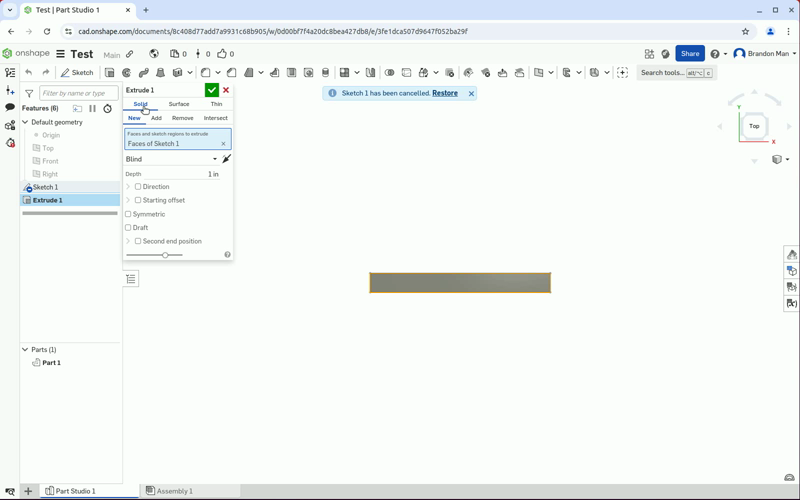
click(143, 106)
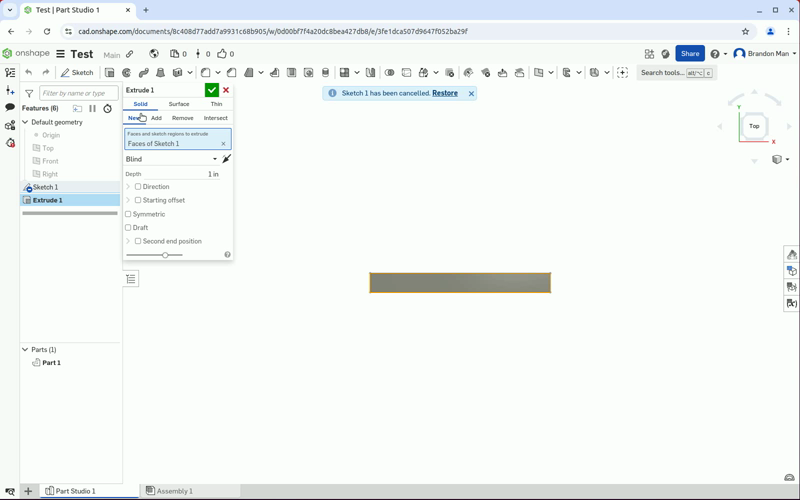
mouse_move(137, 120)
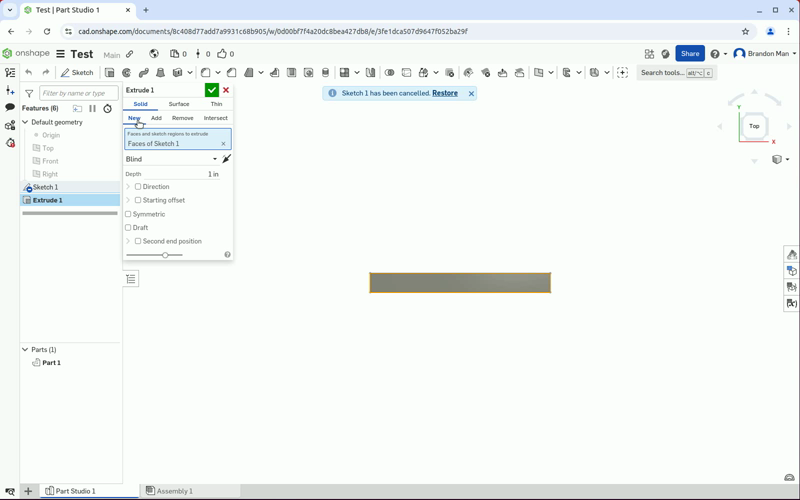
click(137, 120)
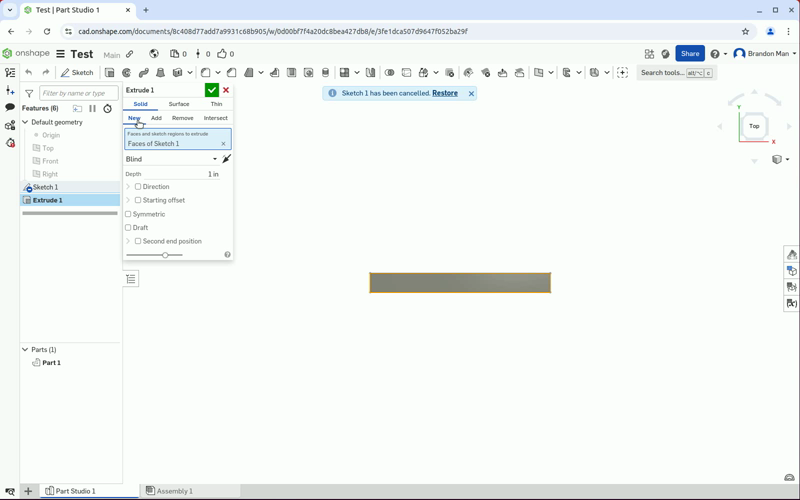
key(tab, 4)
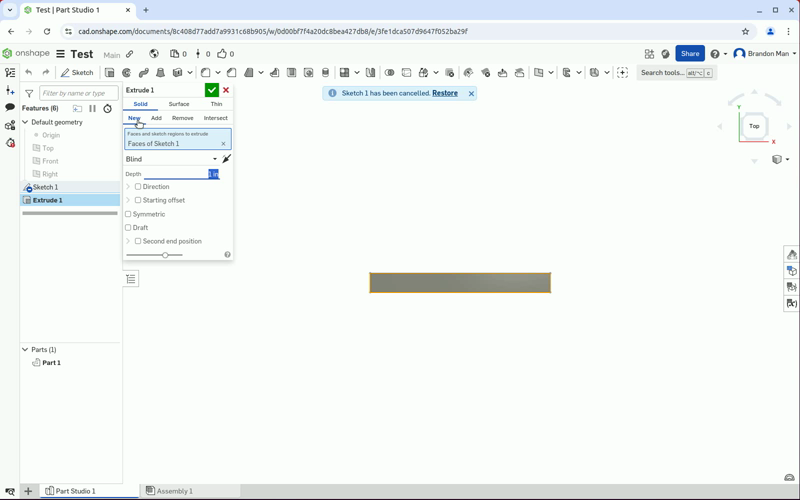
text(1.926)
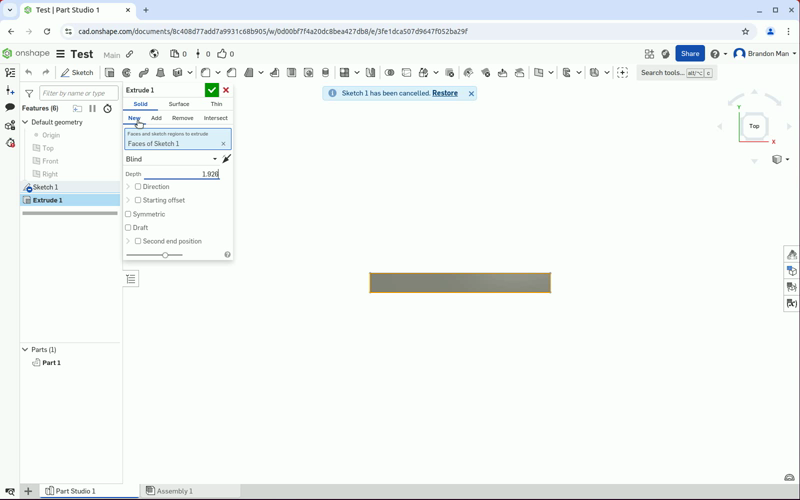
key(enter)
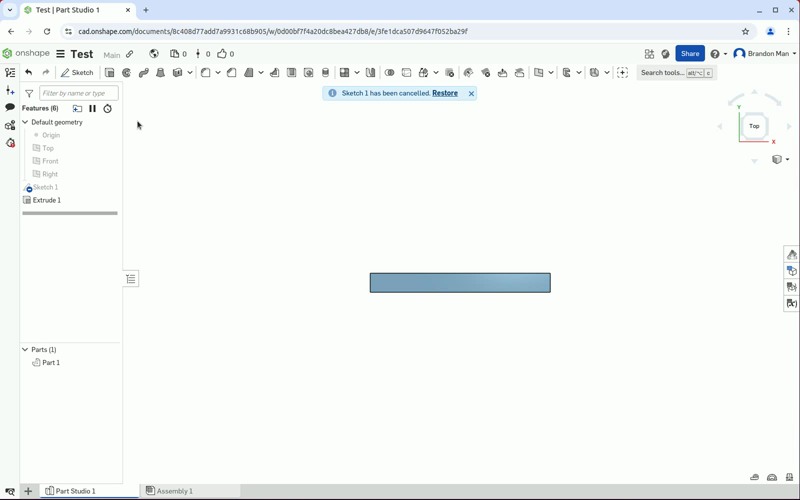
key(shift+h)
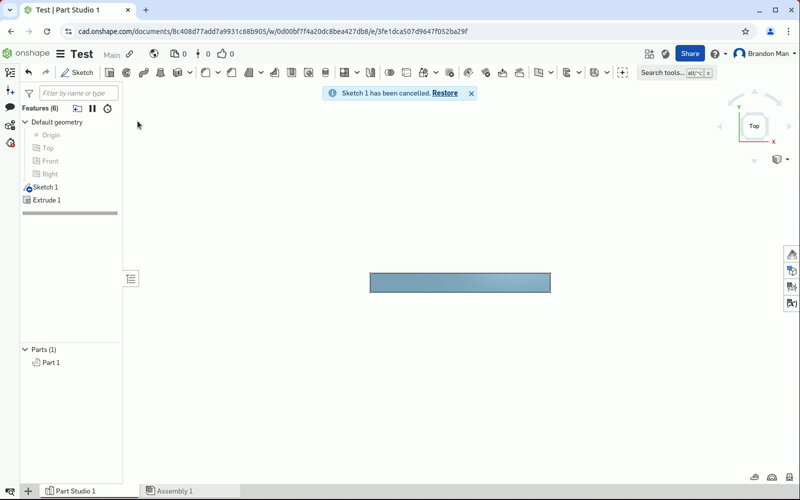
key(shift+h)
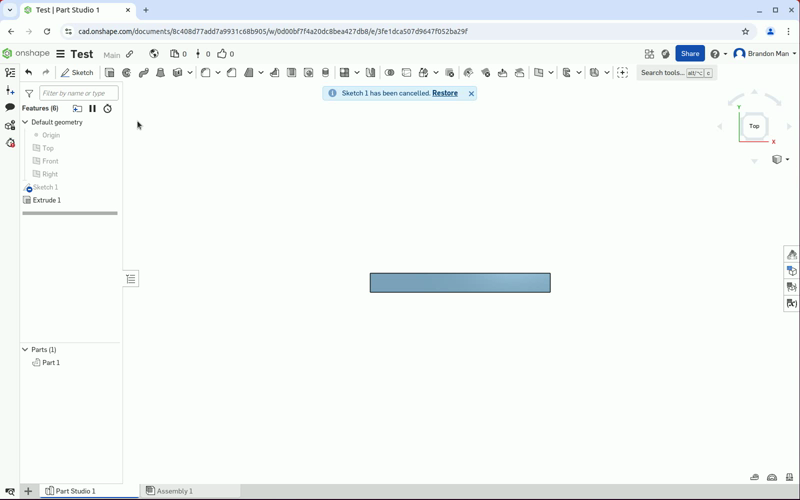
mouse_move(73, 189)
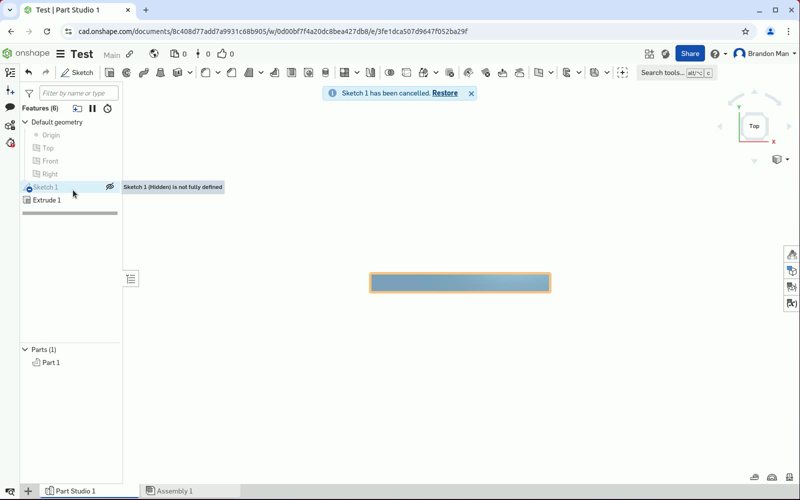
click(73, 189)
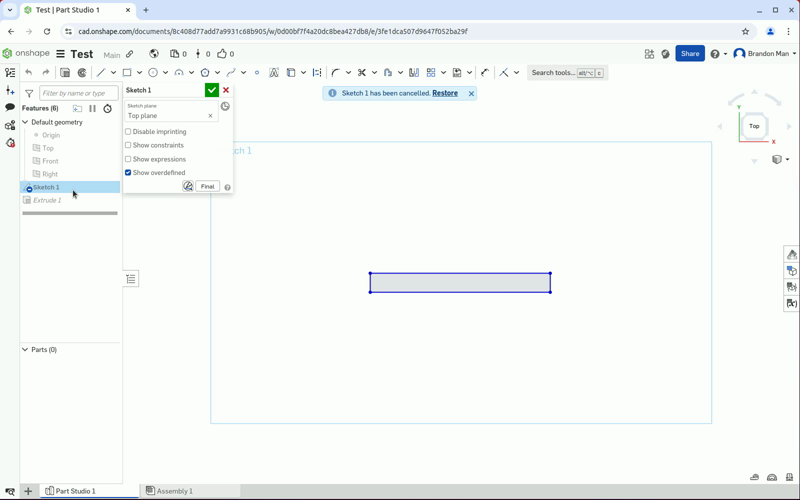
mouse_move(229, 92)
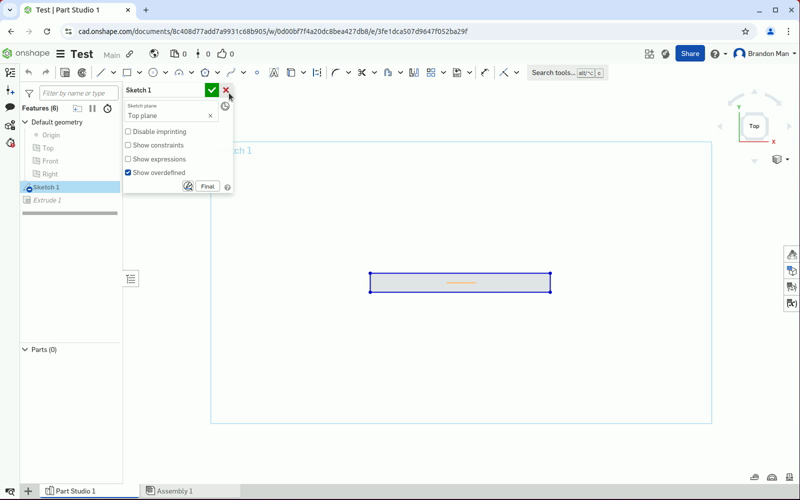
click(229, 92)
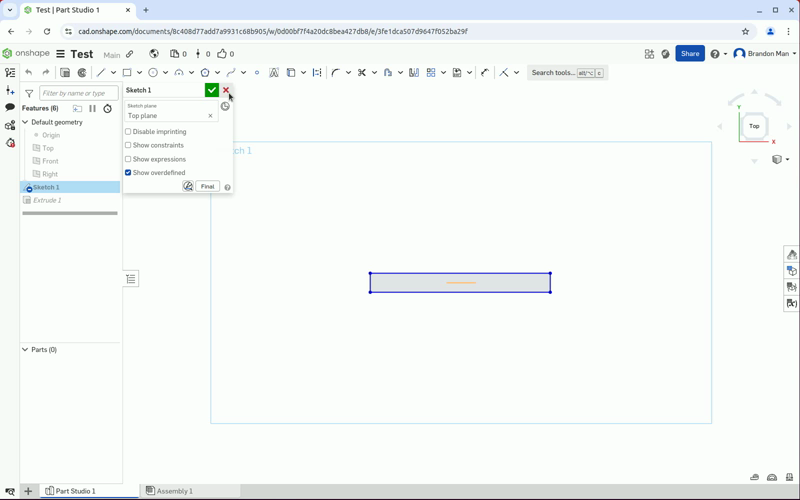
key(shift+s)
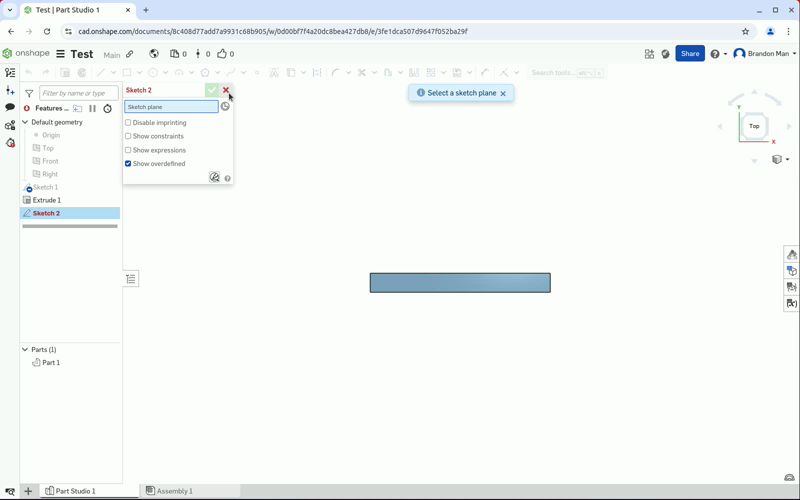
mouse_move(73, 150)
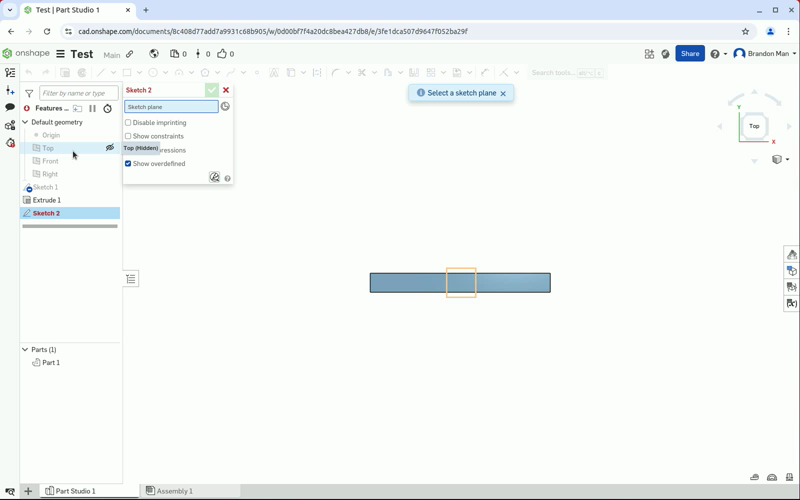
click(73, 150)
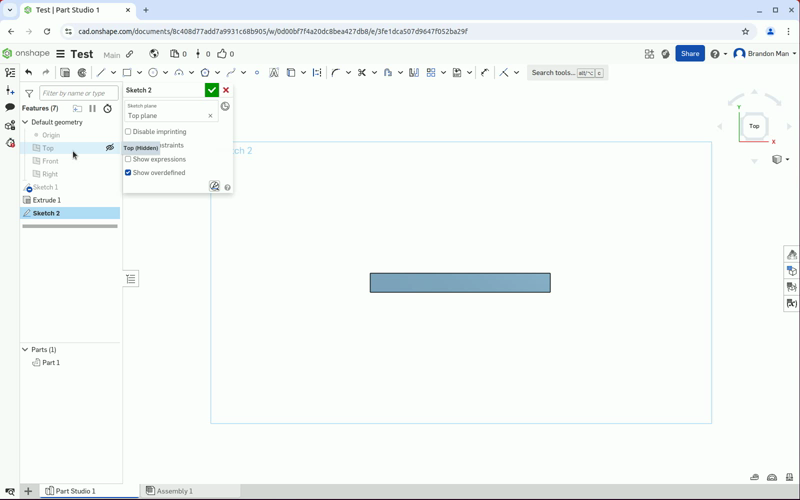
mouse_move(73, 352)
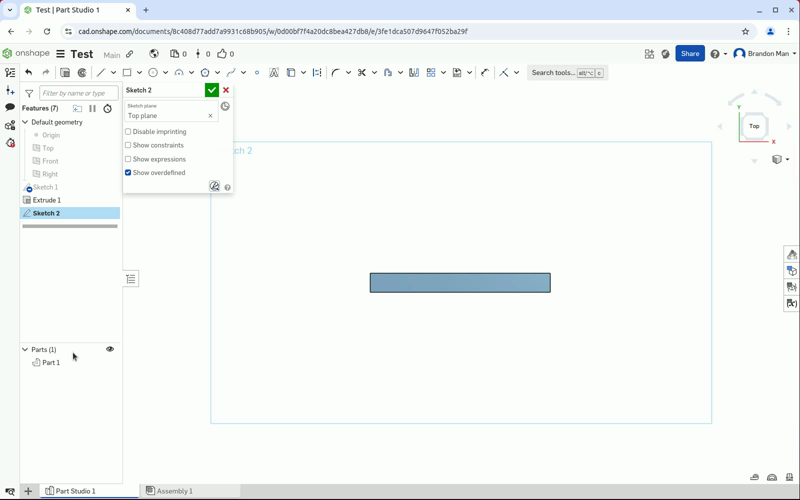
key(y)
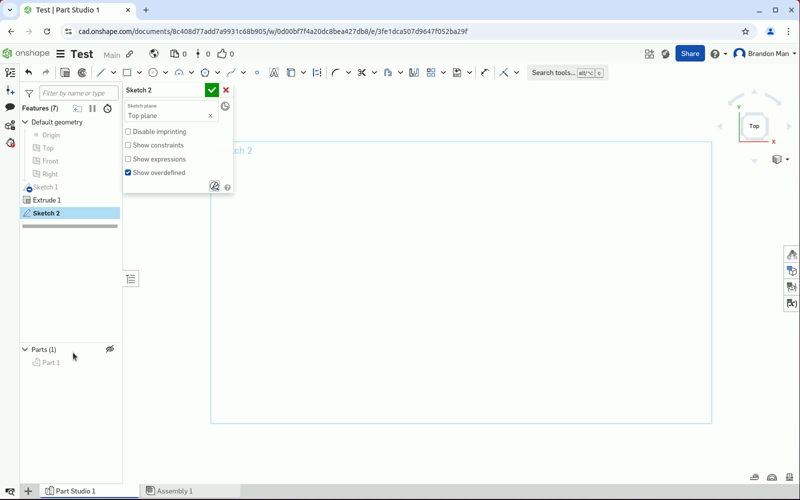
key(l)
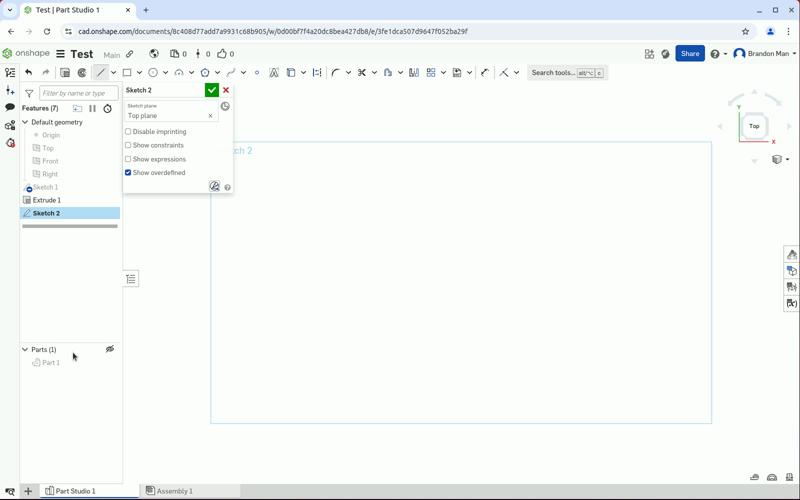
key_down(shift)
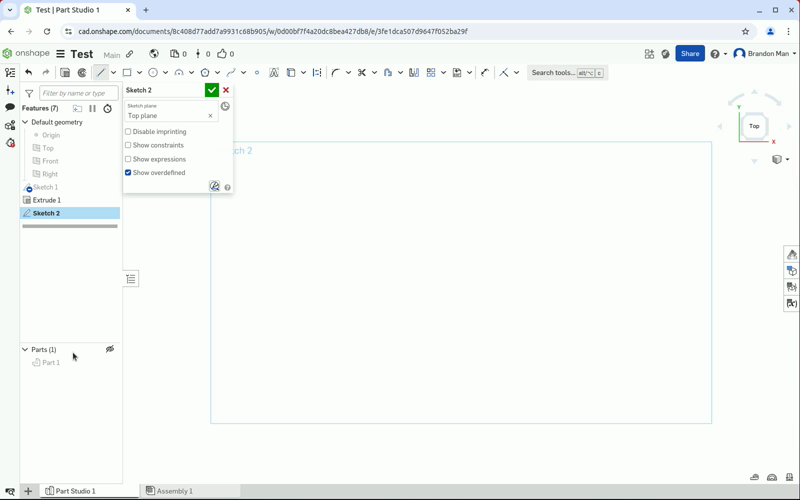
mouse_move(370, 273)
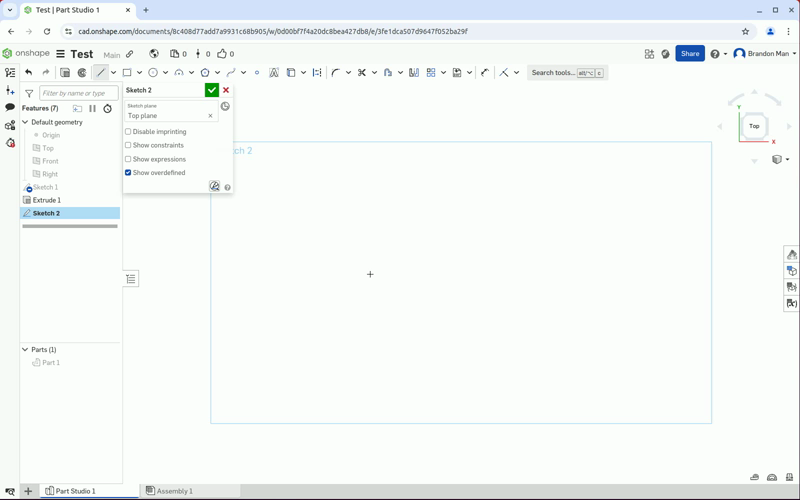
click(370, 273)
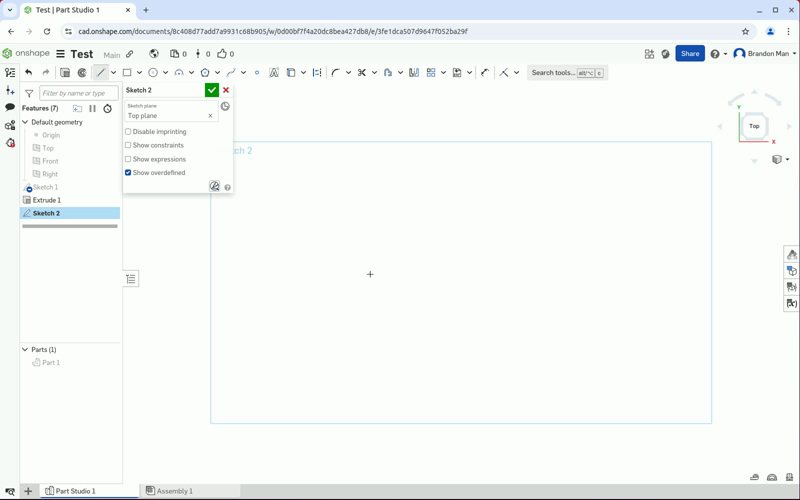
key_up(shift)
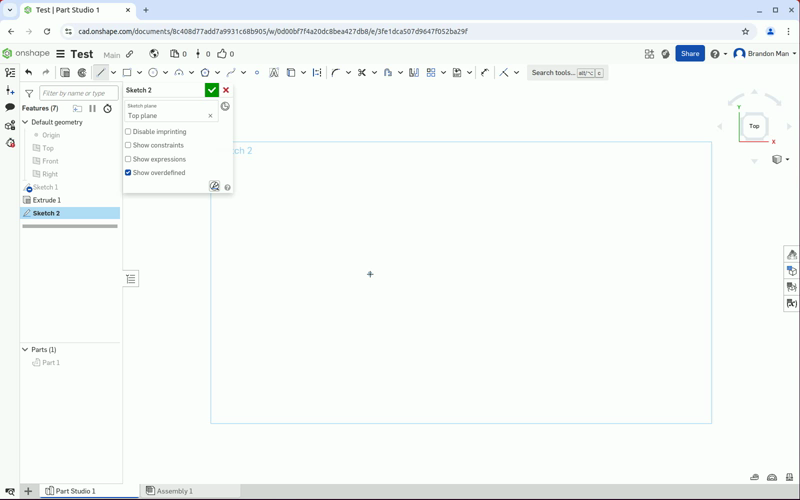
key_down(shift)
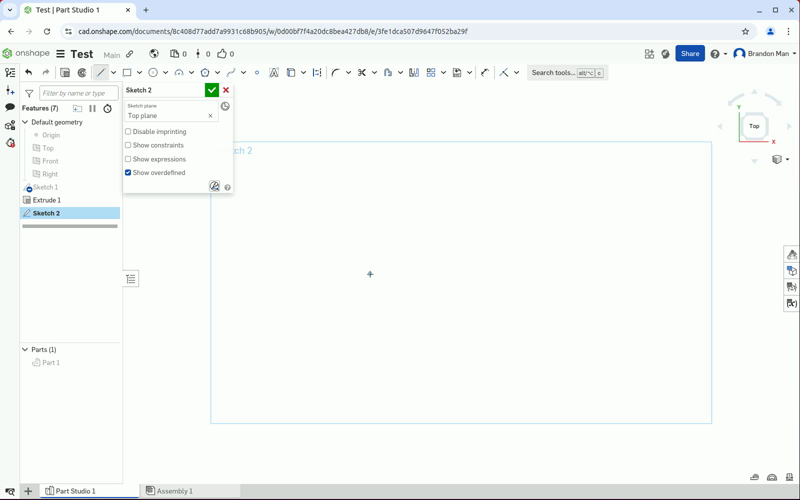
mouse_move(550, 273)
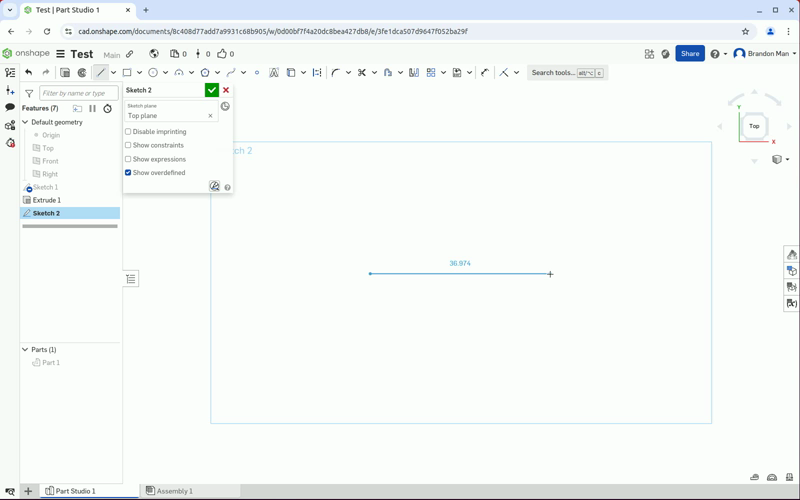
click(550, 273)
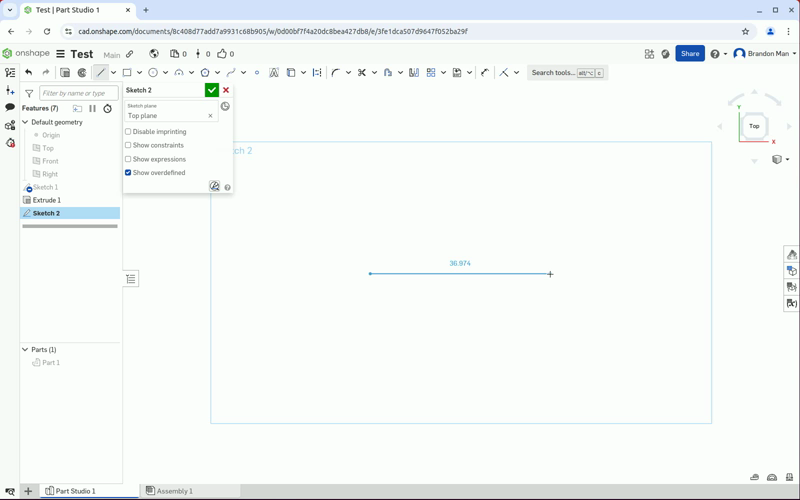
key_up(shift)
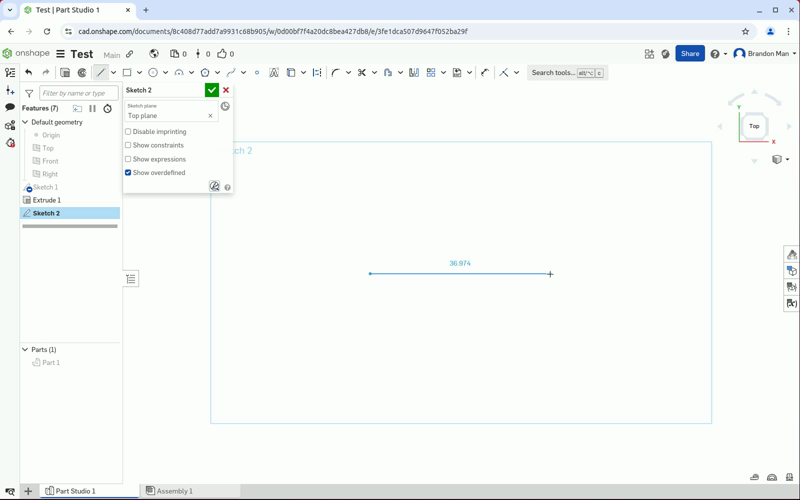
key_down(shift)
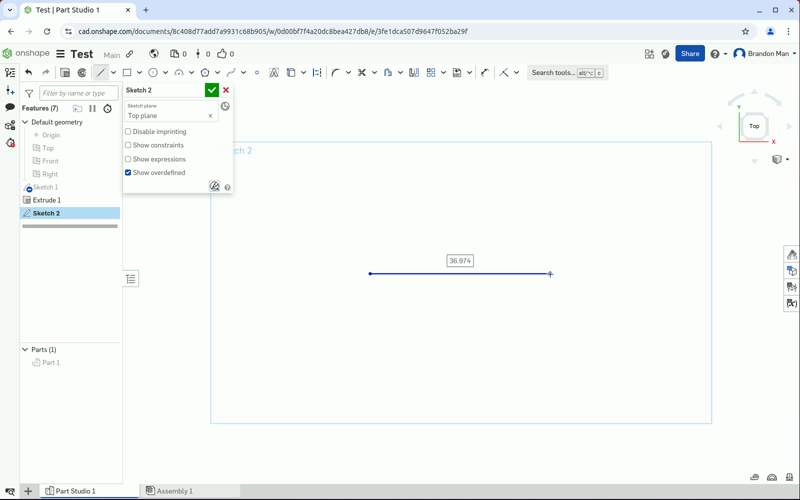
mouse_move(580, 273)
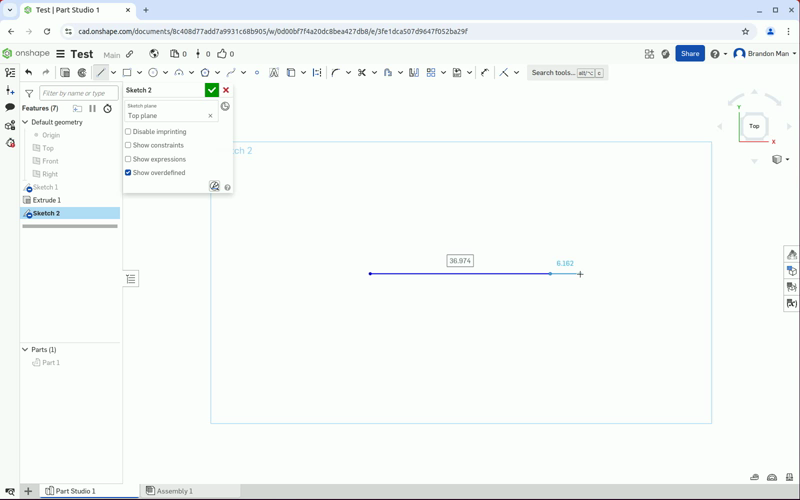
mouse_move(550, 264)
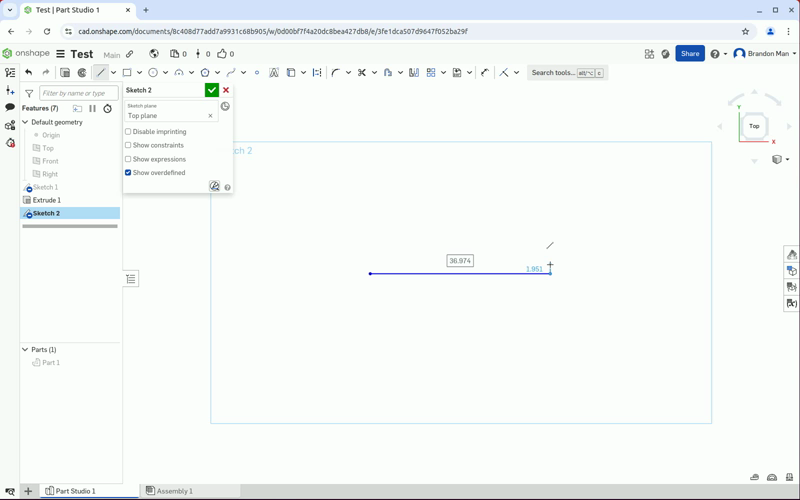
click(550, 264)
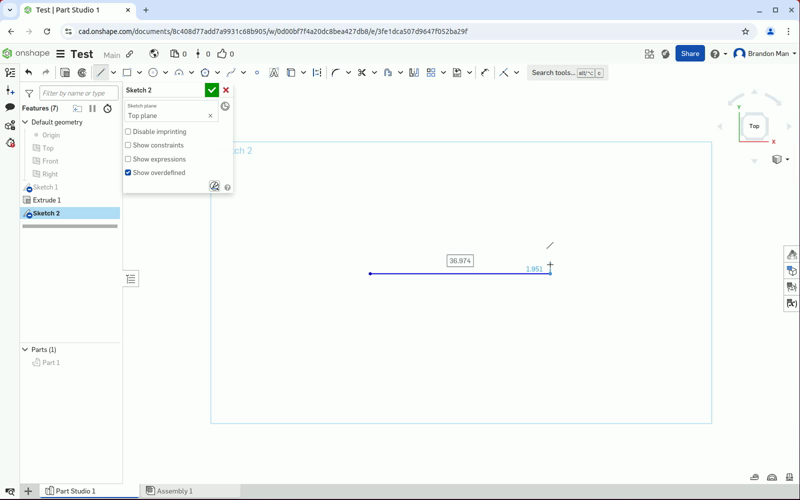
key_up(shift)
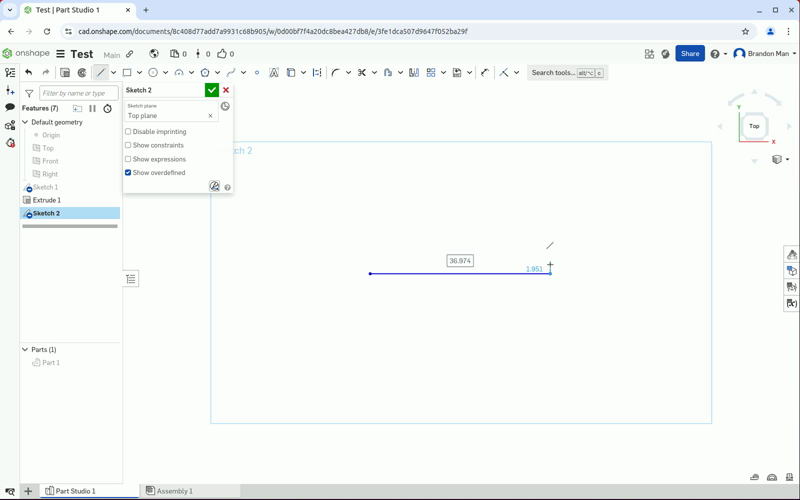
key_down(shift)
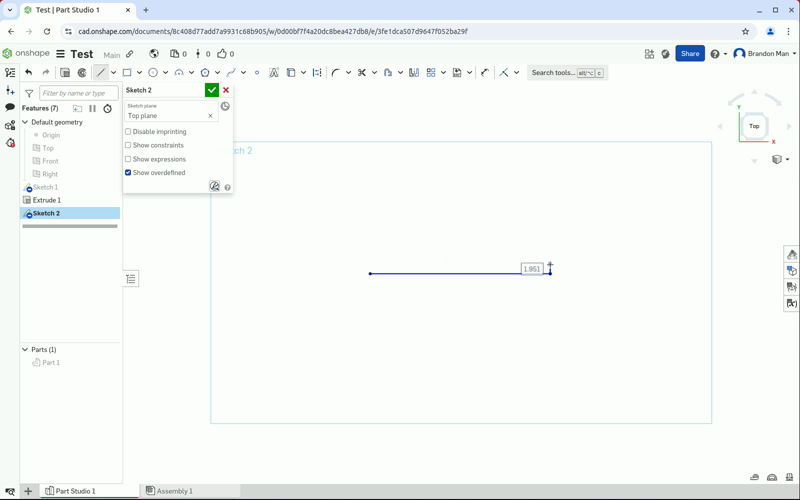
mouse_move(370, 264)
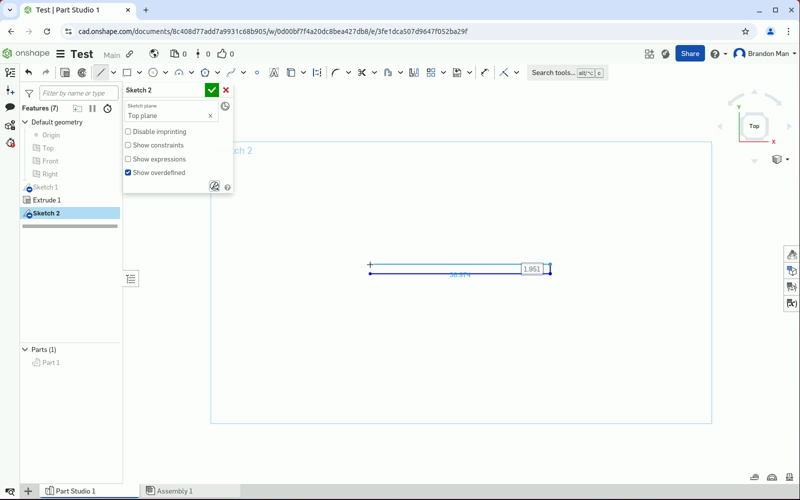
click(370, 264)
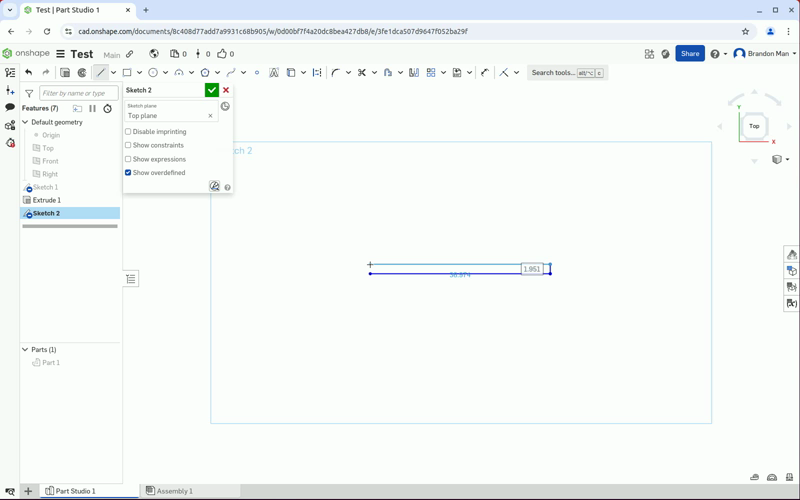
key_up(shift)
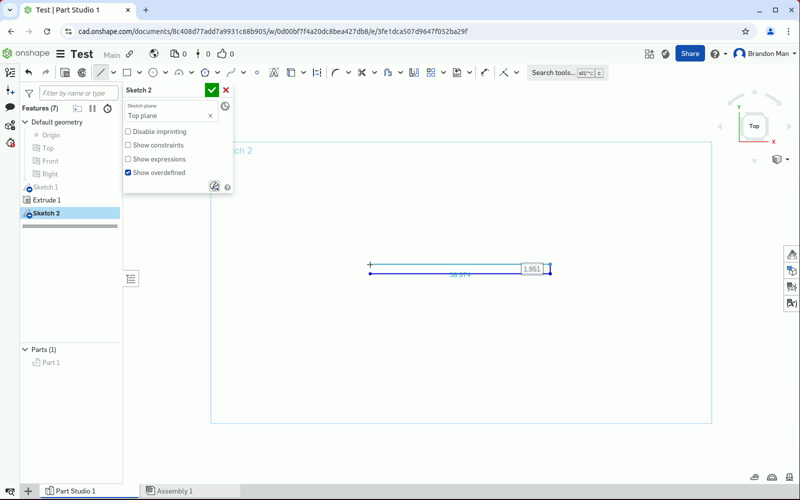
mouse_move(400, 264)
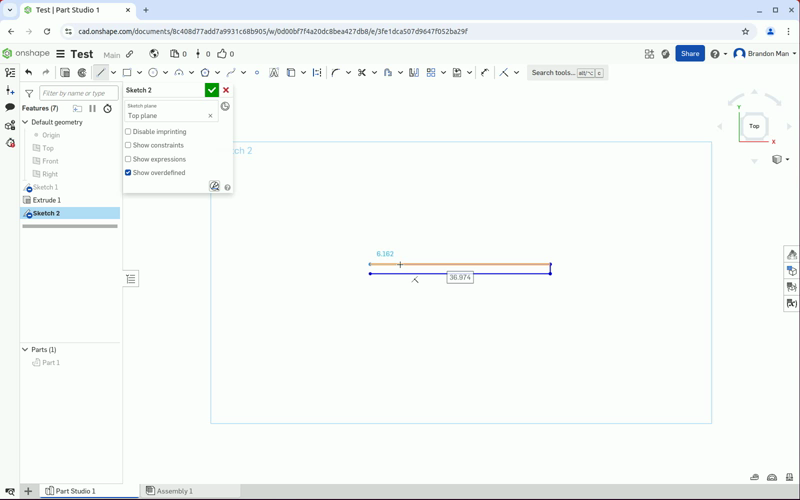
key_down(shift)
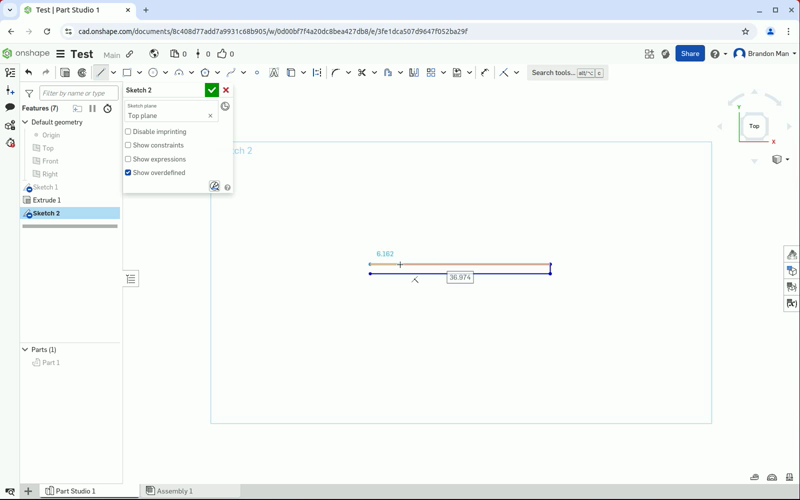
mouse_move(370, 273)
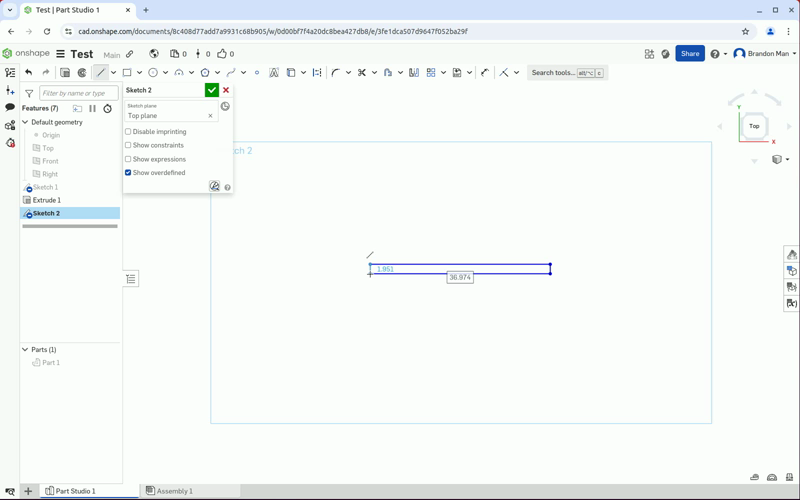
key_up(shift)
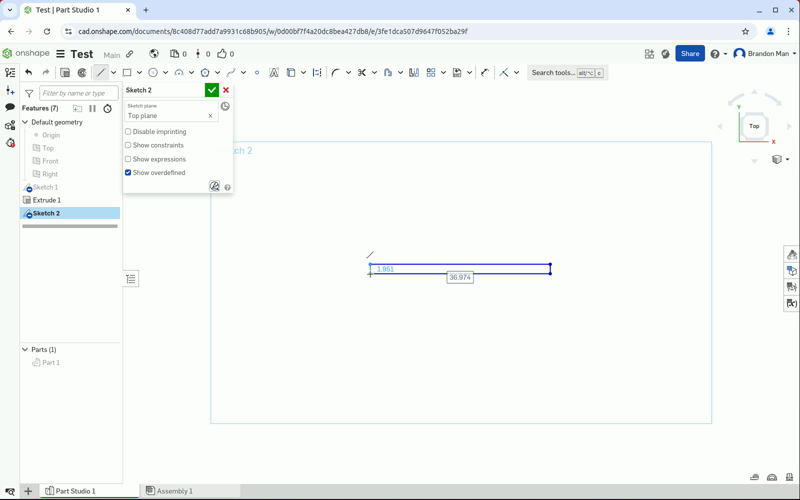
click(370, 273)
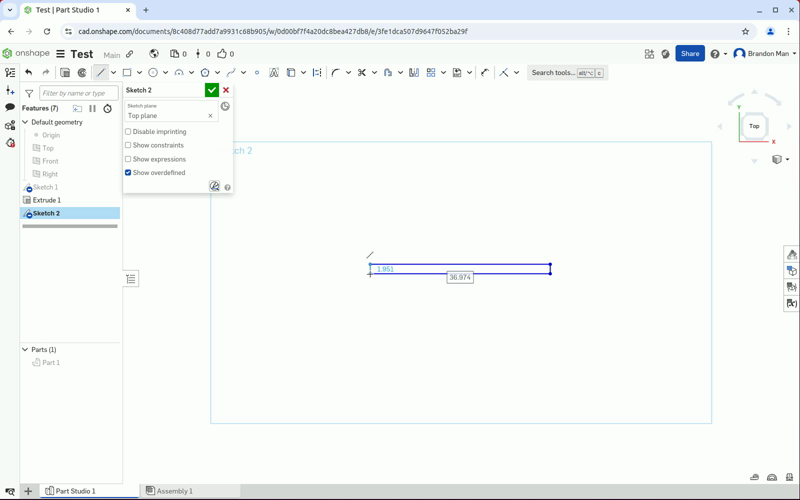
key(esc)
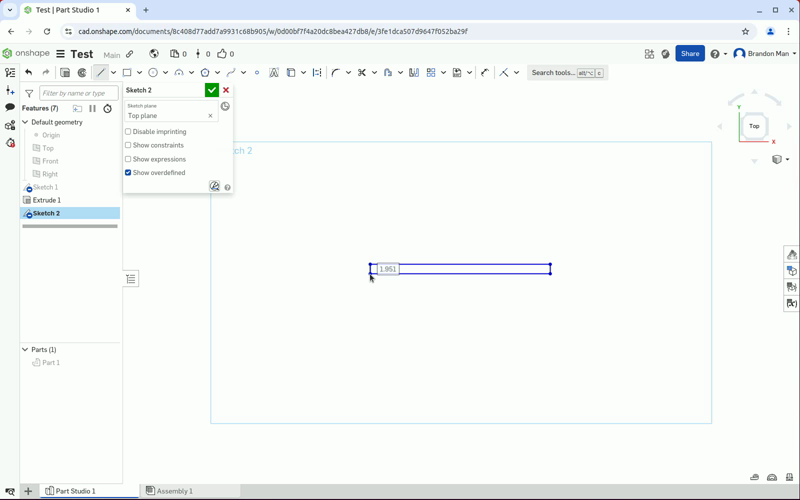
mouse_move(507, 266)
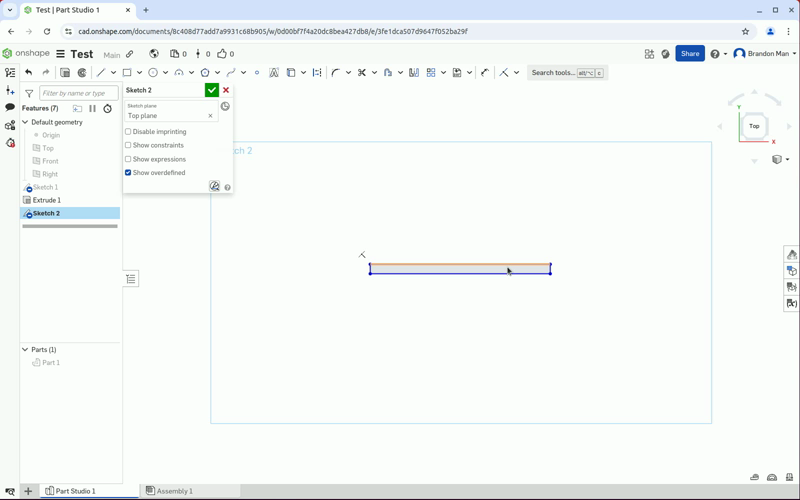
scroll(6)
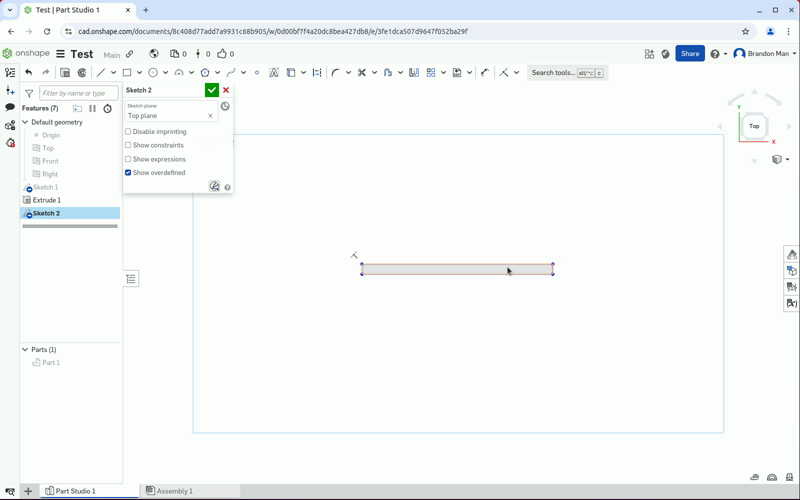
scroll(6)
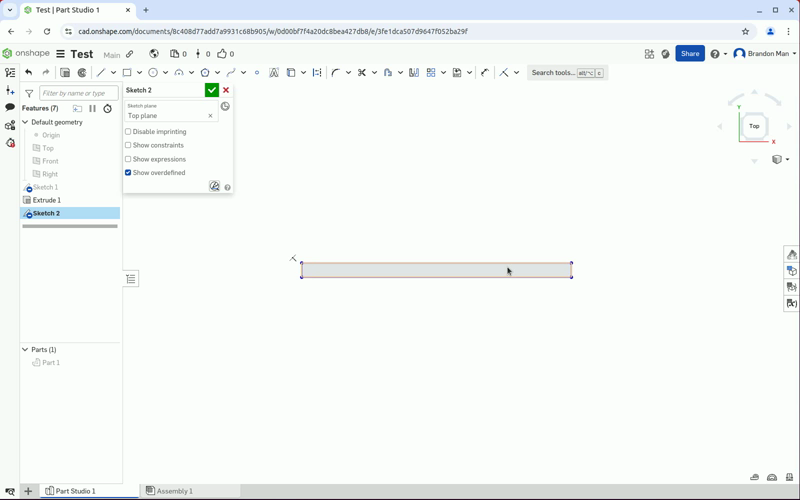
scroll(6)
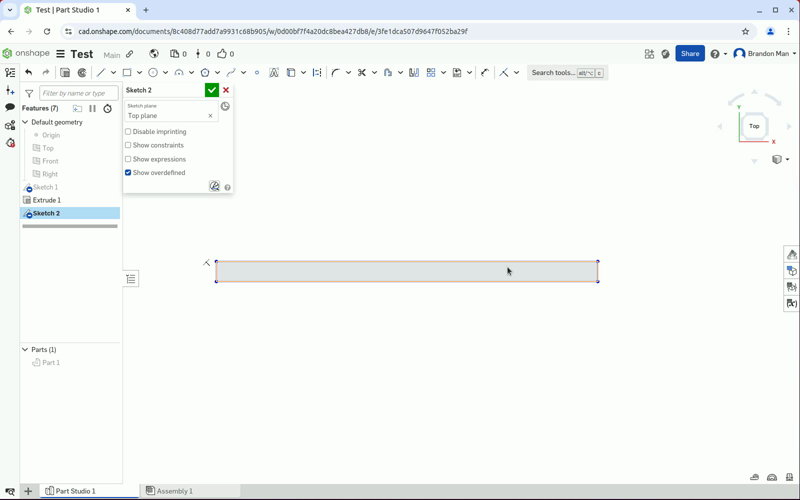
scroll(6)
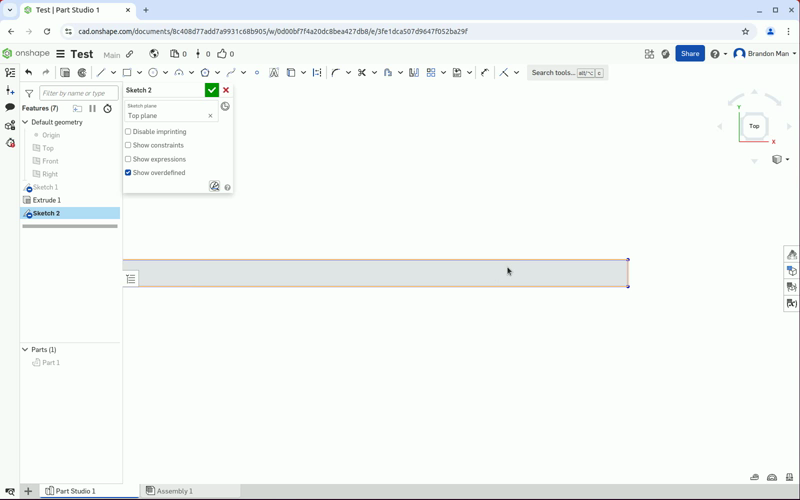
scroll(6)
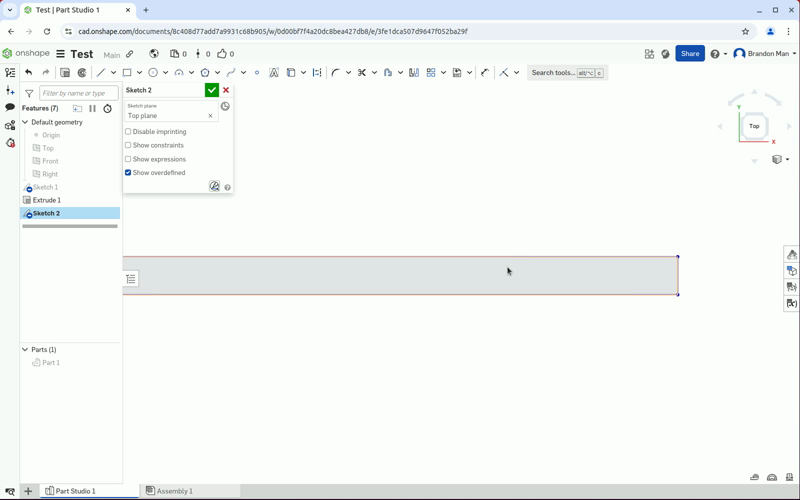
scroll(6)
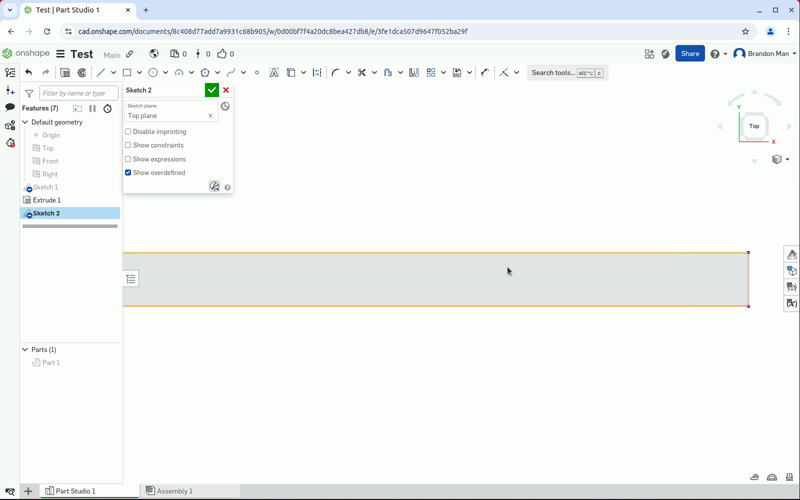
scroll(6)
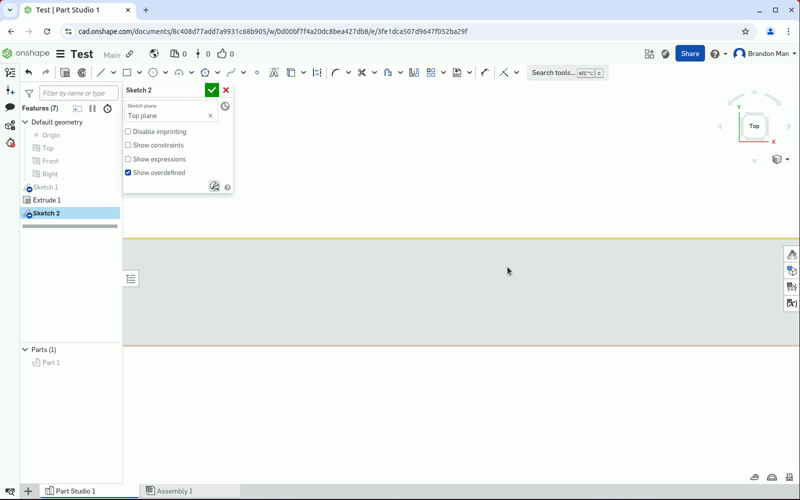
click(507, 266)
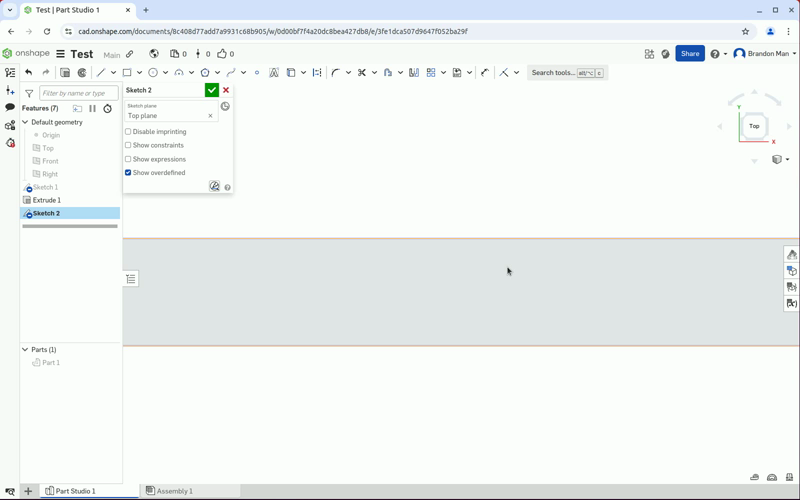
scroll(-6)
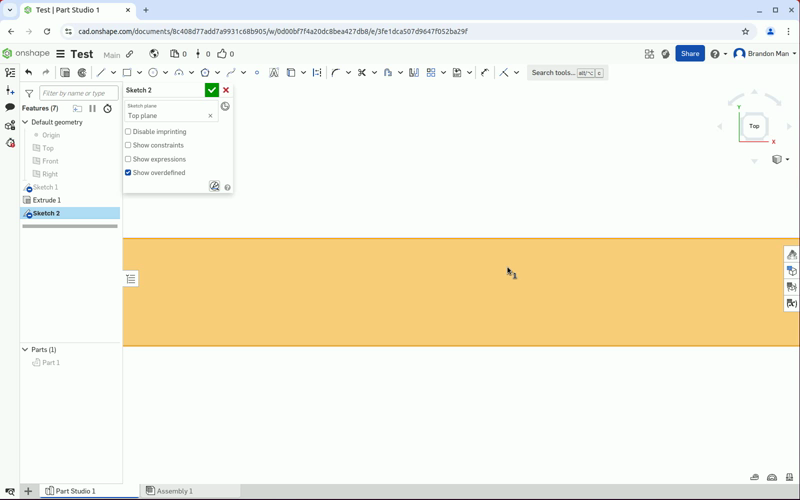
scroll(-6)
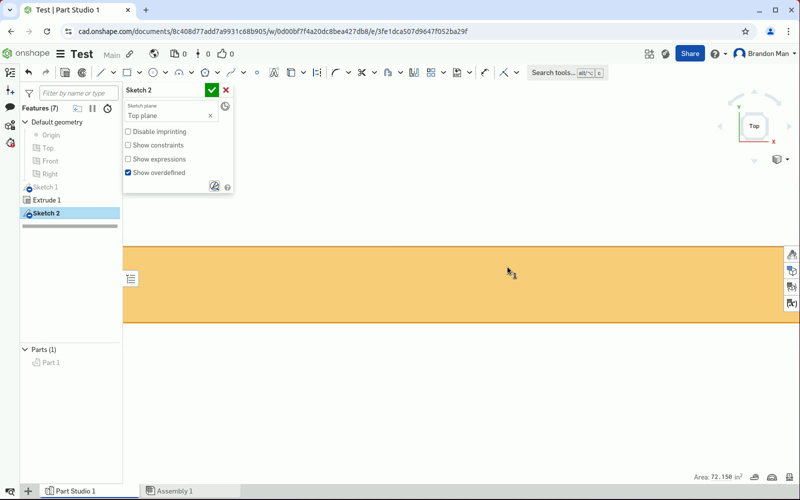
scroll(-6)
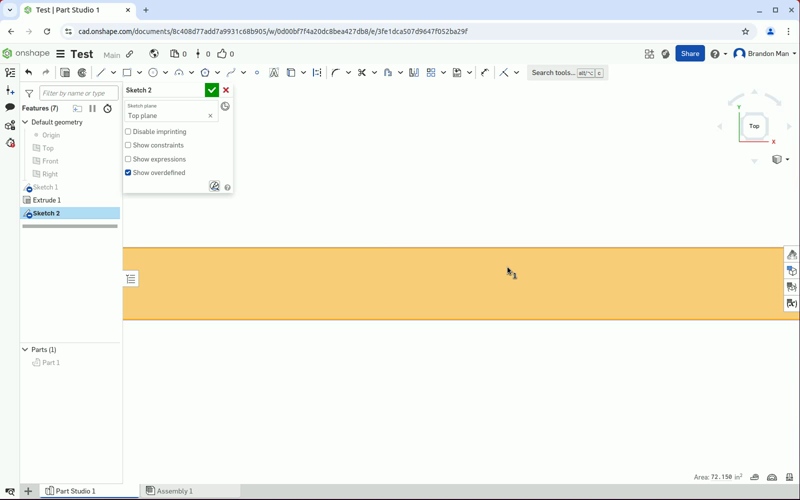
scroll(-6)
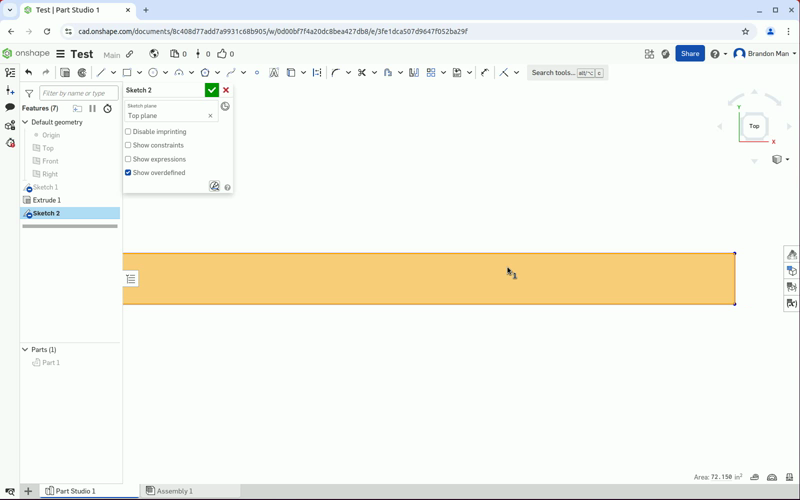
scroll(-6)
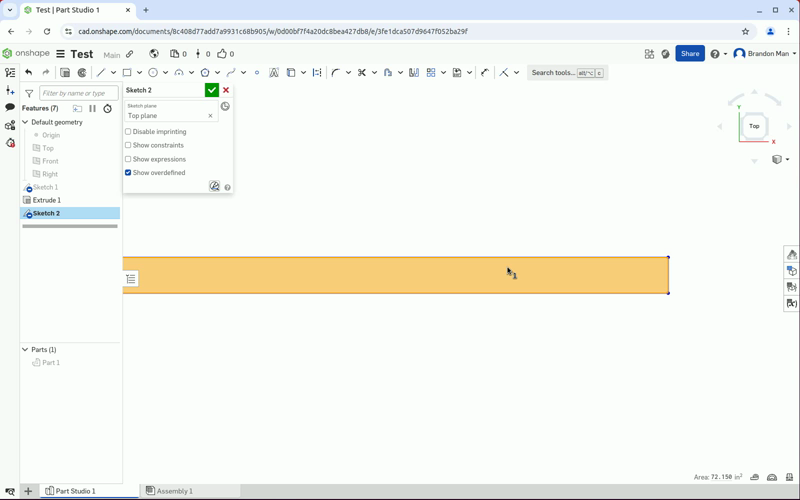
scroll(-6)
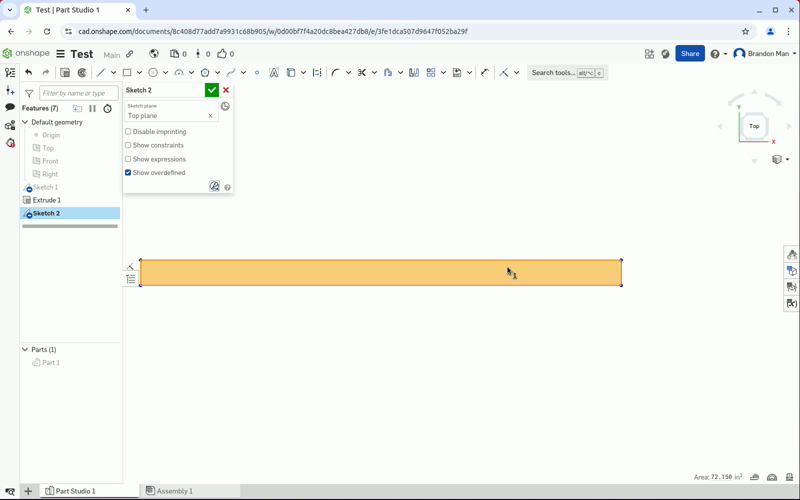
scroll(-6)
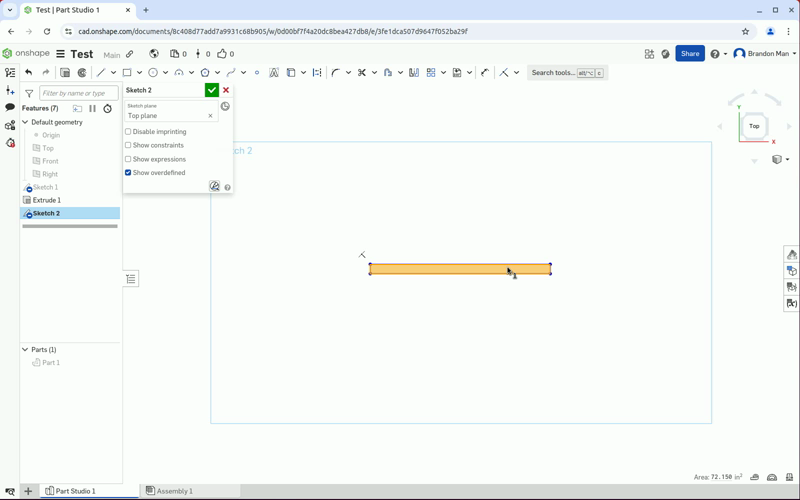
mouse_move(73, 352)
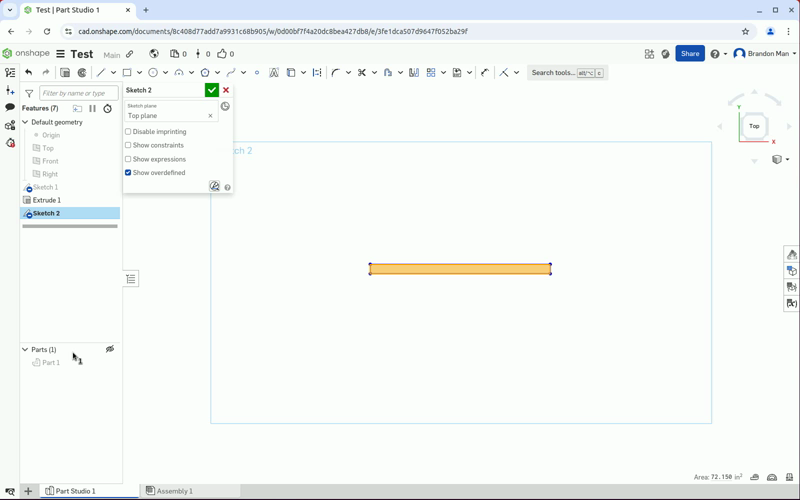
key(shift+y)
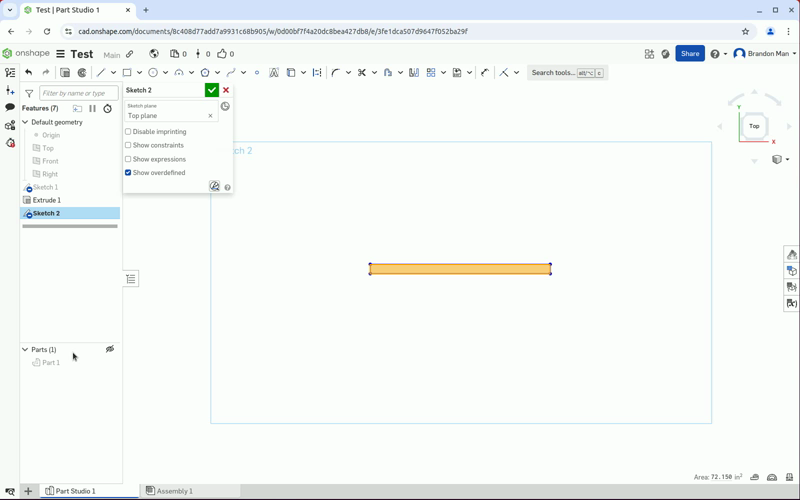
key(shift+e)
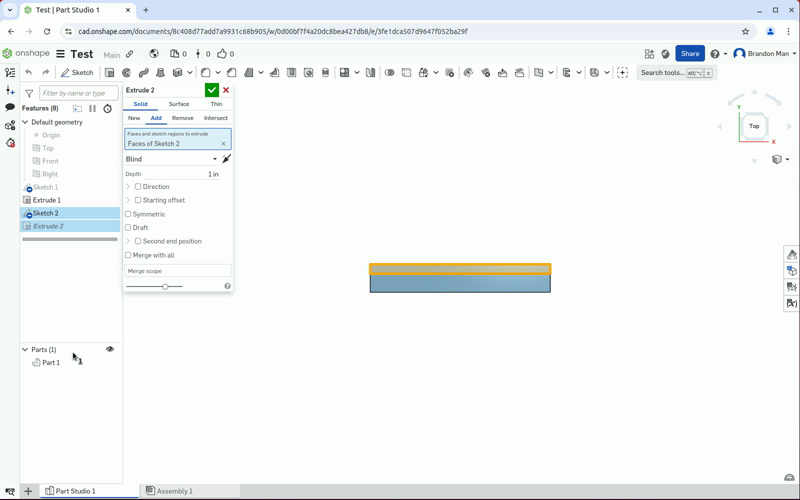
mouse_move(143, 106)
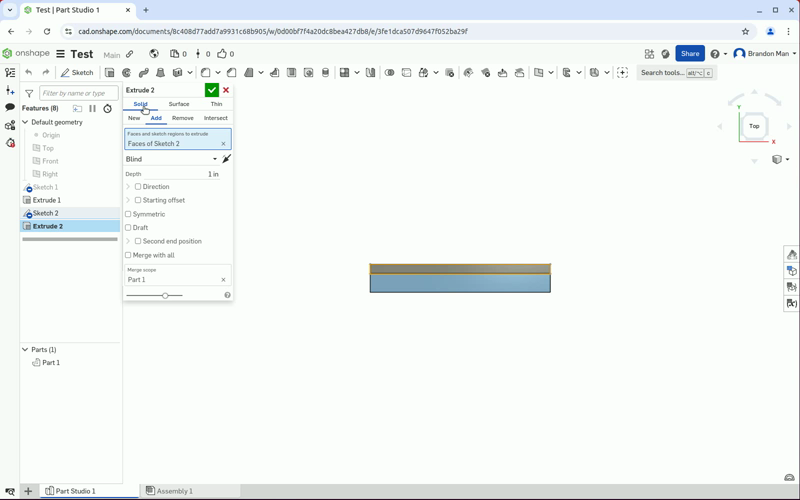
click(143, 106)
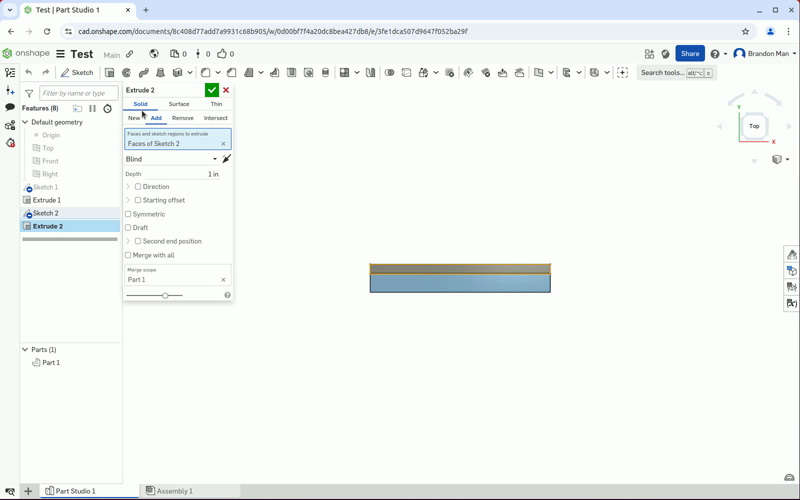
mouse_move(137, 120)
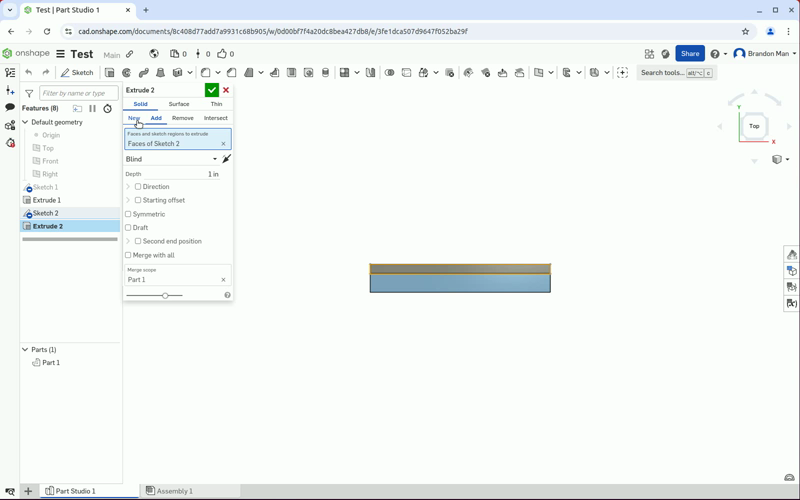
click(137, 120)
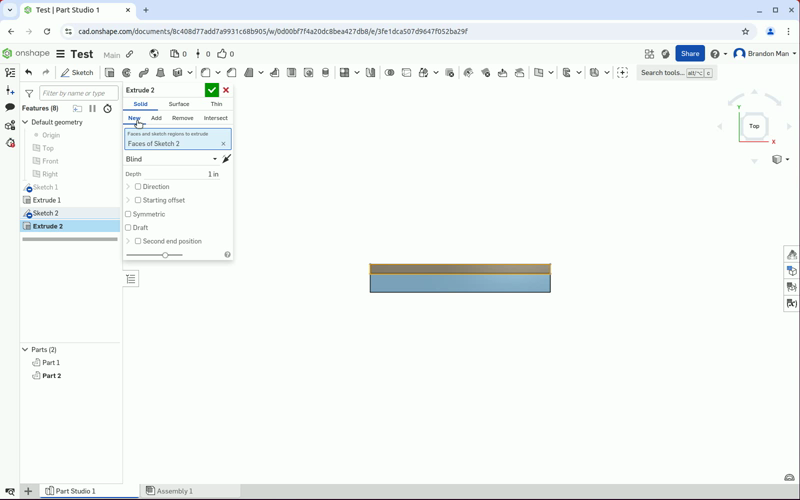
key(tab, 4)
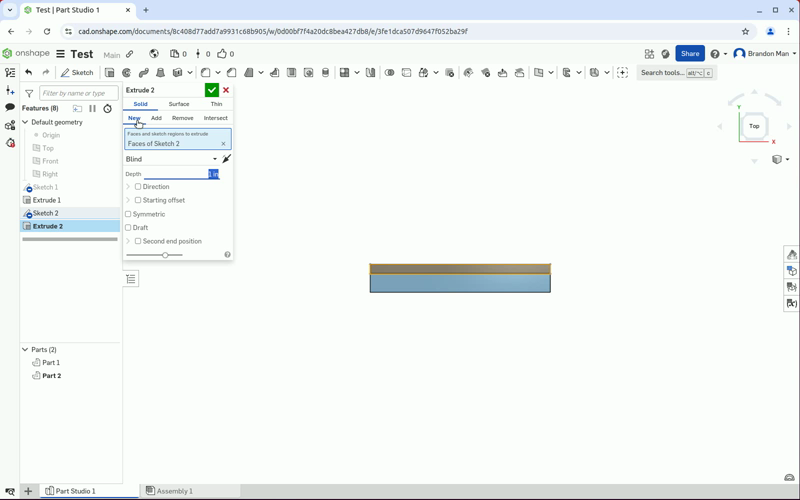
text(4.574)
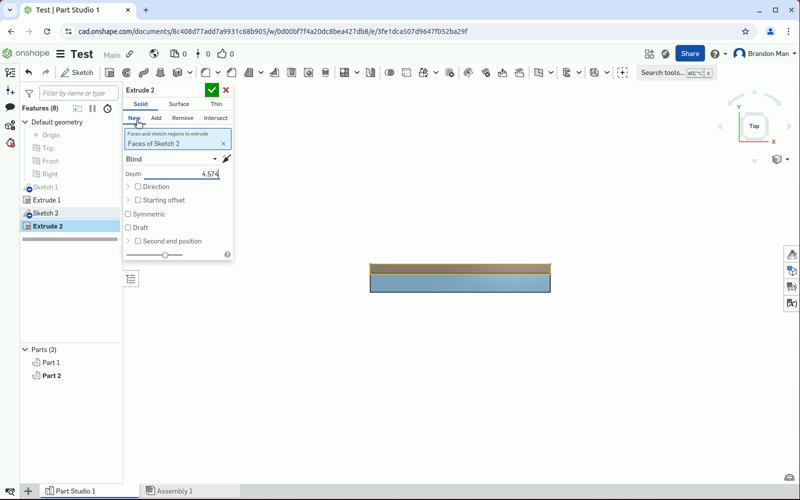
key(enter)
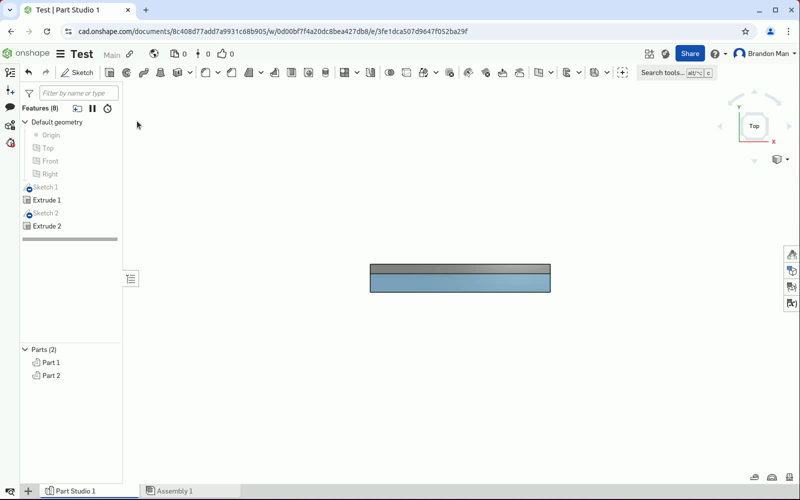
key(shift+h)
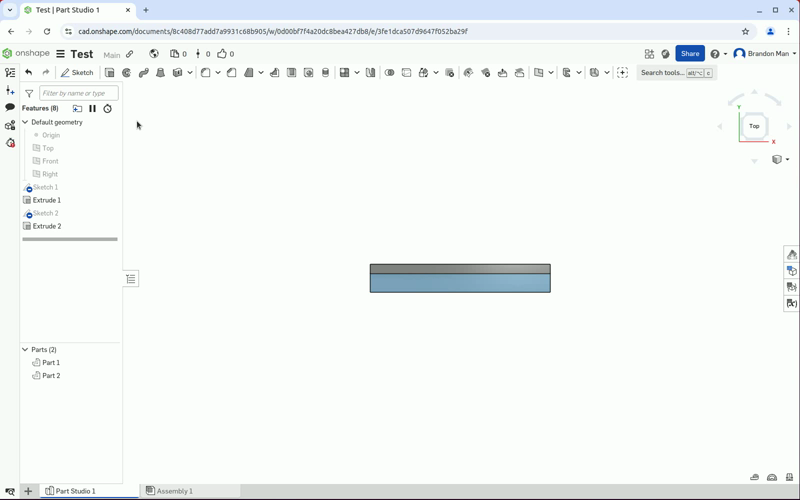
key(shift+h)
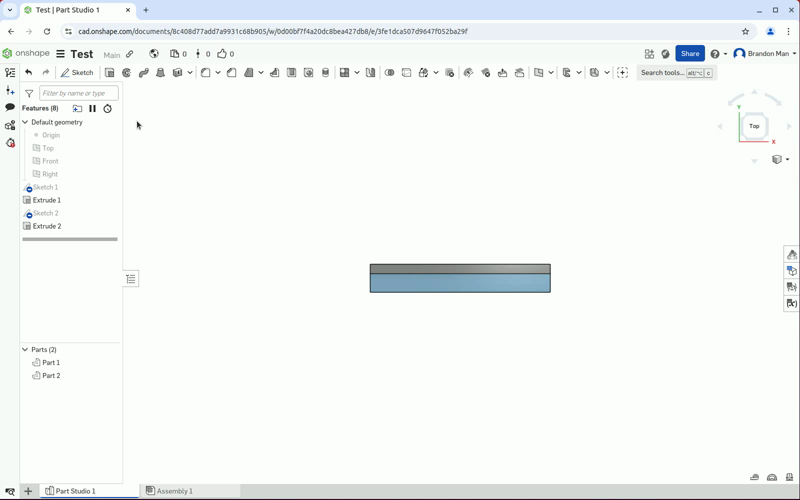
mouse_move(73, 189)
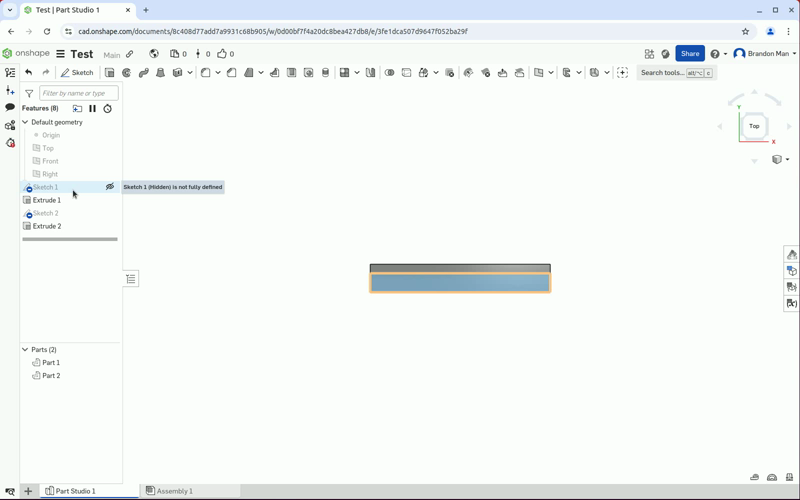
click(73, 189)
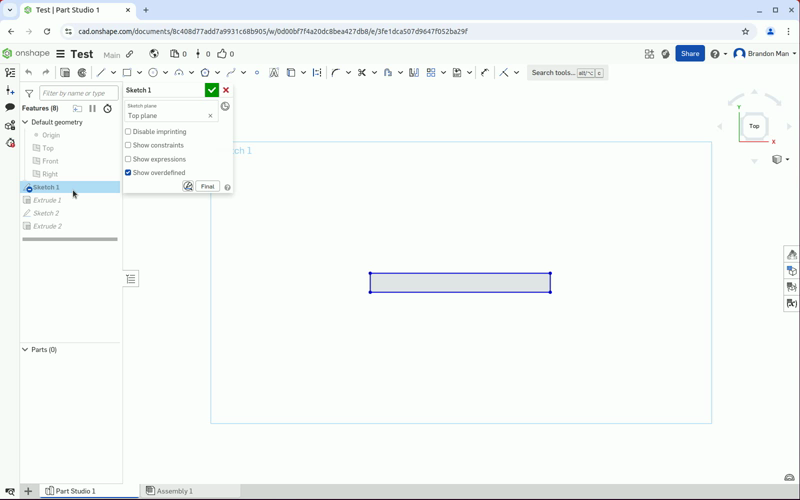
mouse_move(229, 92)
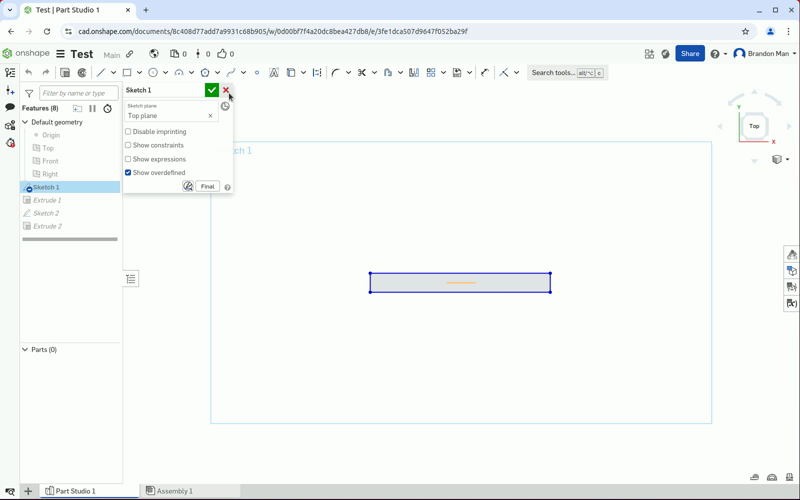
click(229, 92)
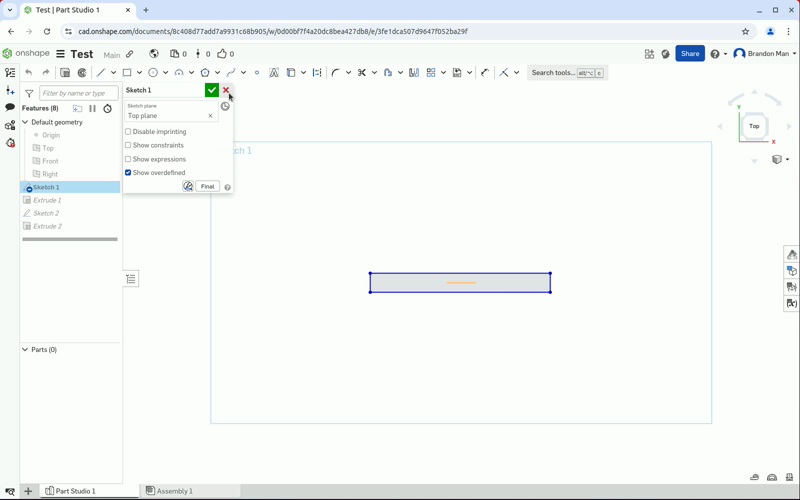
key(shift+s)
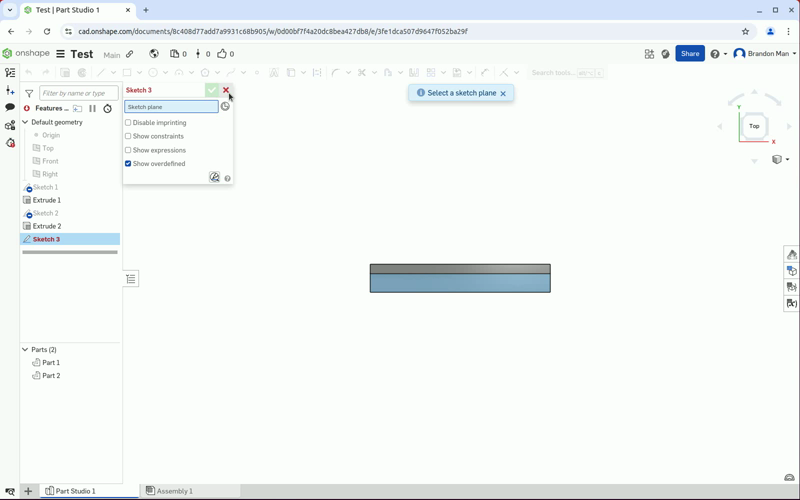
mouse_move(73, 150)
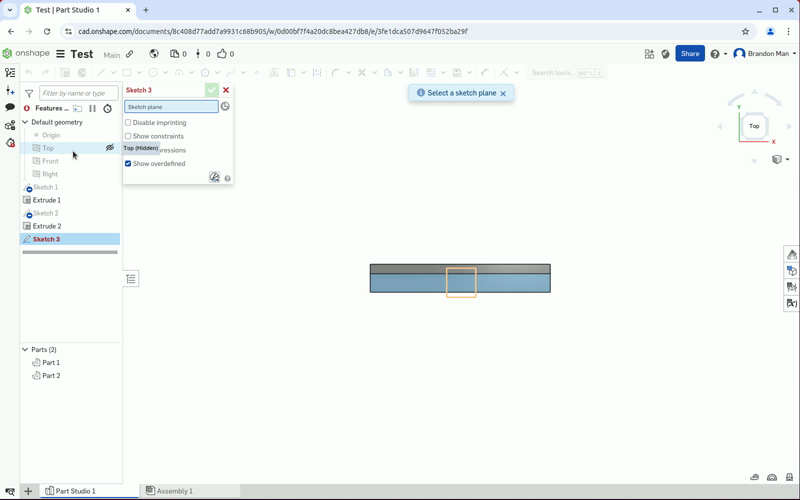
click(73, 150)
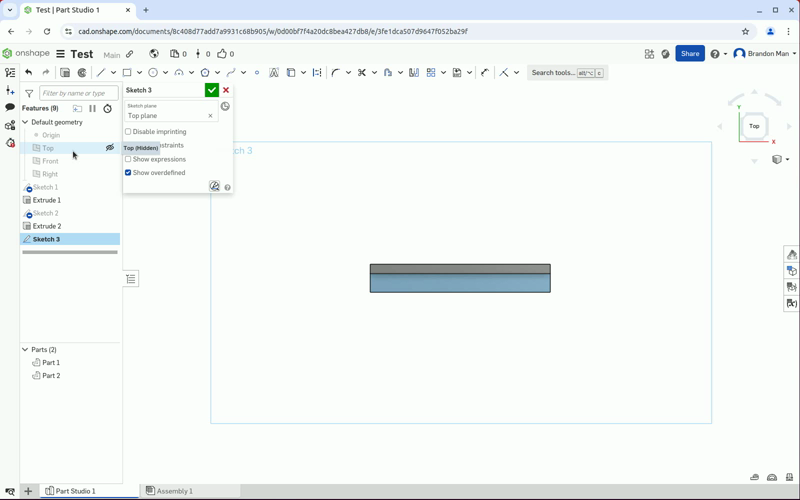
mouse_move(73, 352)
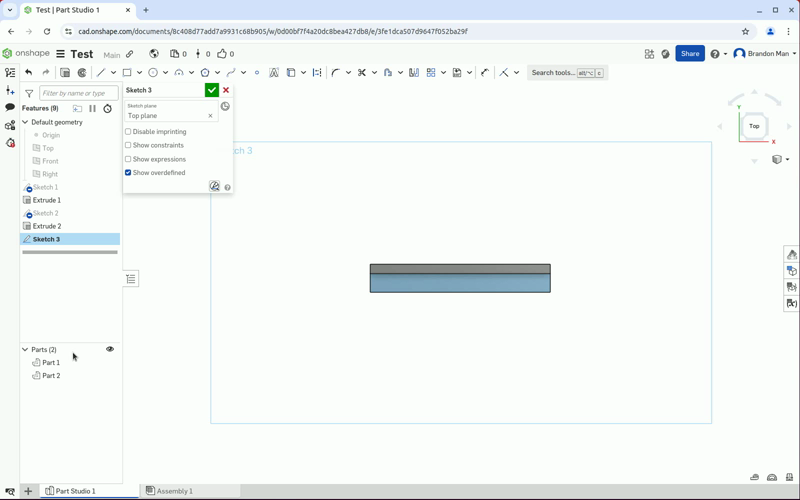
key(y)
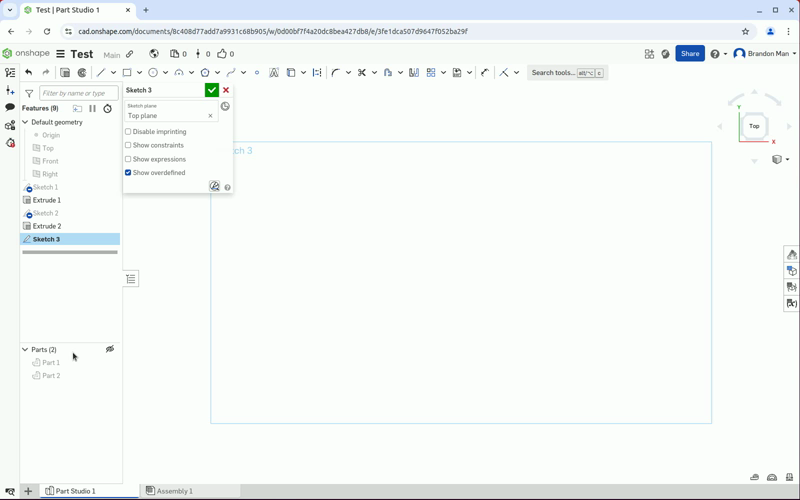
key(l)
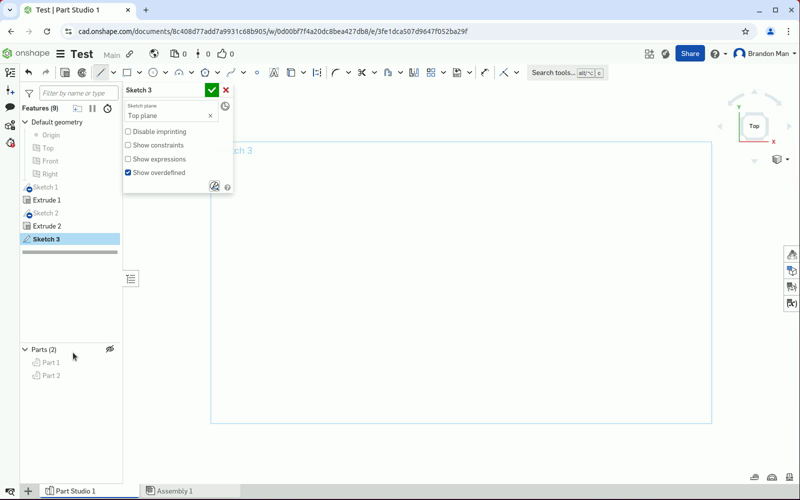
key_down(shift)
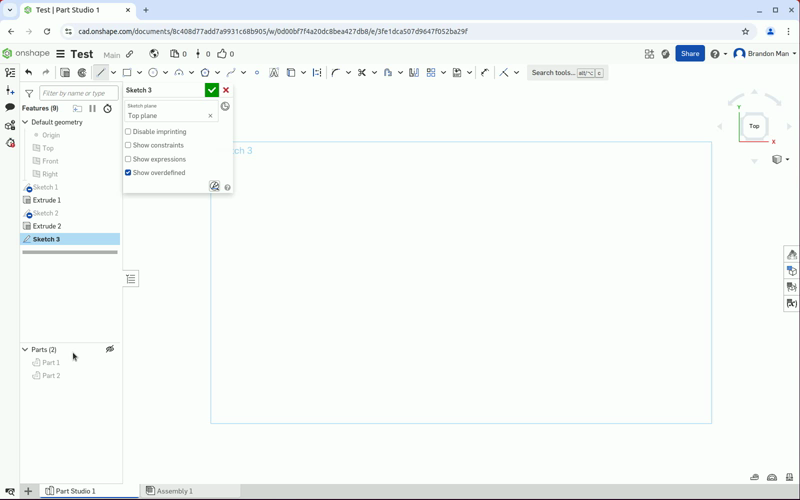
mouse_move(370, 300)
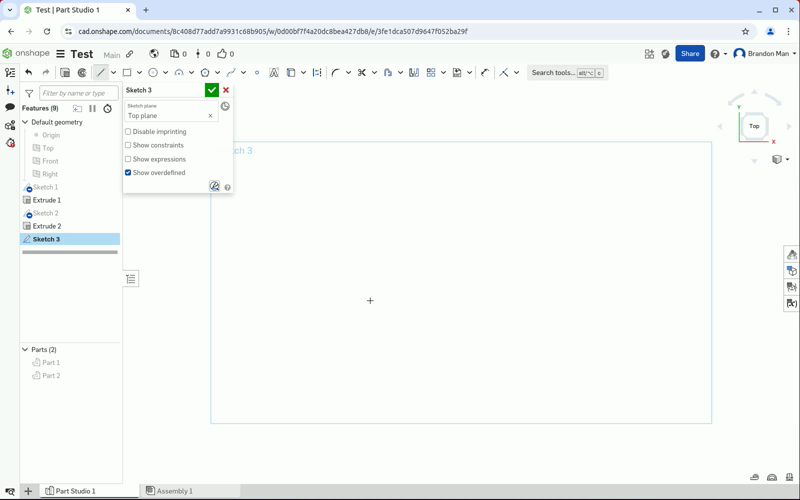
click(370, 300)
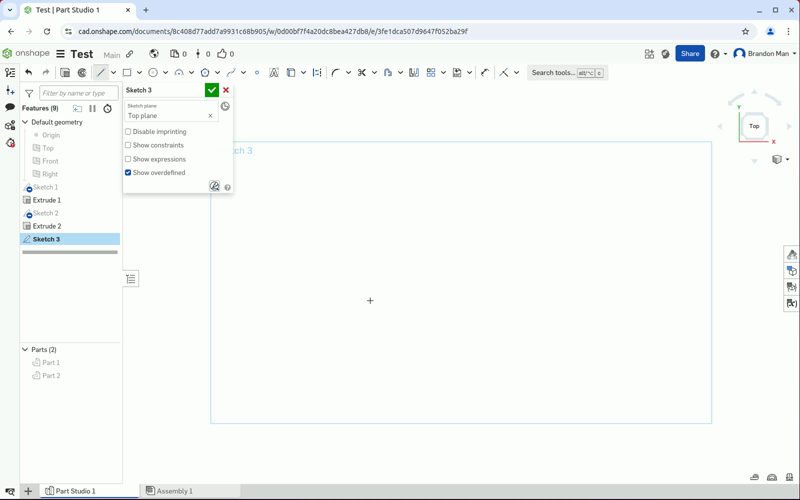
key_up(shift)
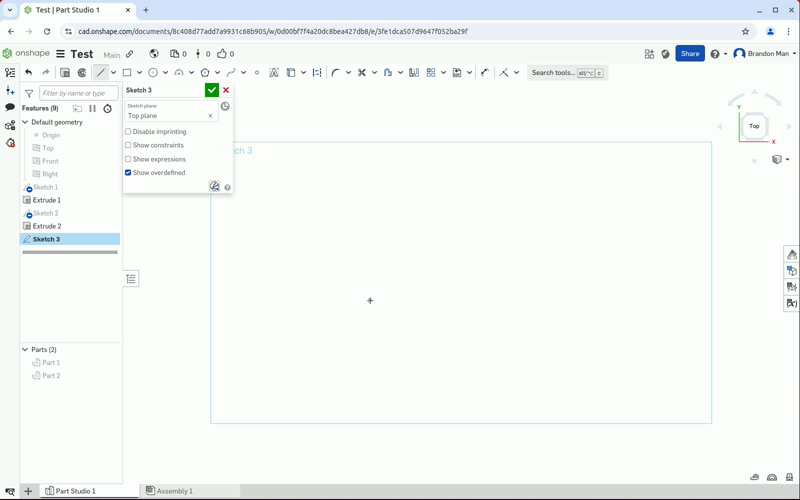
key_down(shift)
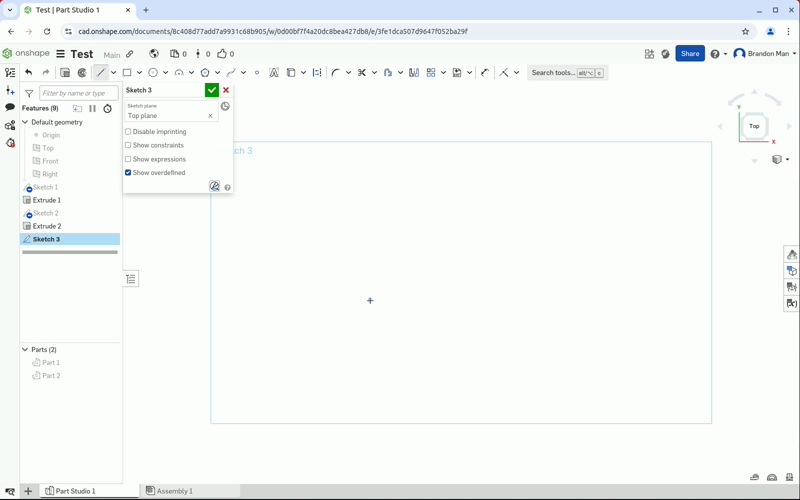
mouse_move(550, 300)
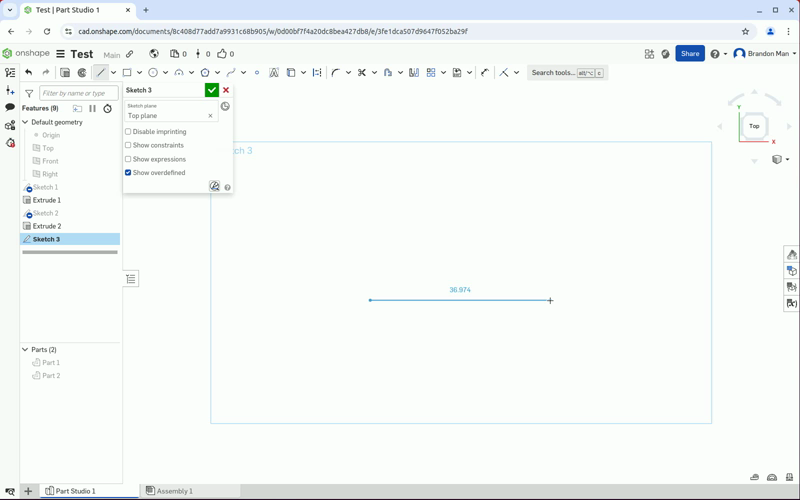
click(550, 300)
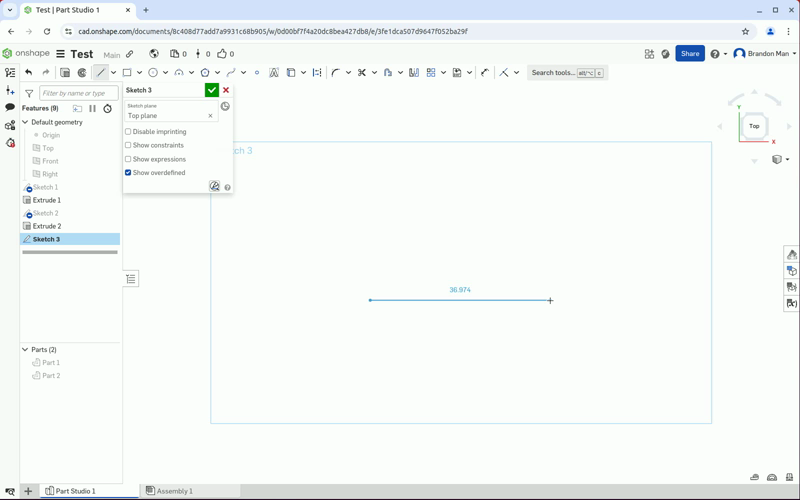
key_up(shift)
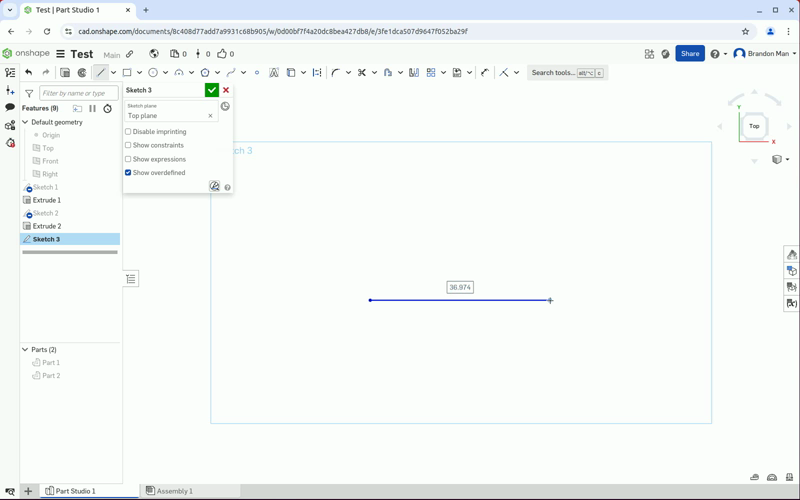
key_down(shift)
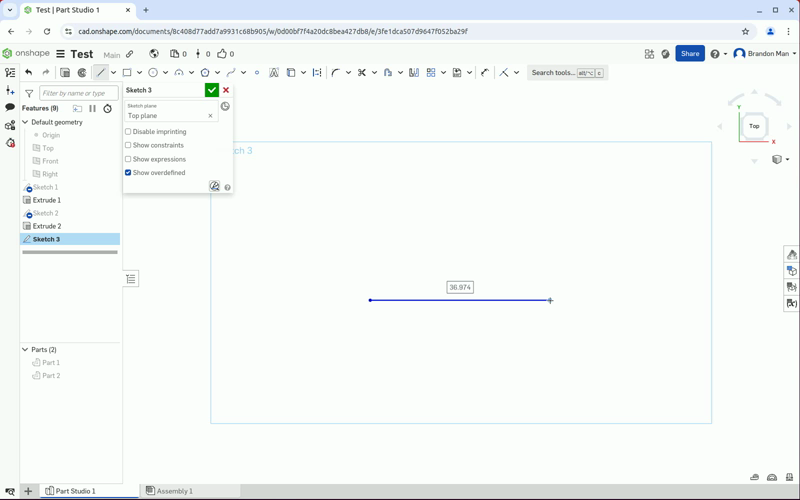
mouse_move(580, 300)
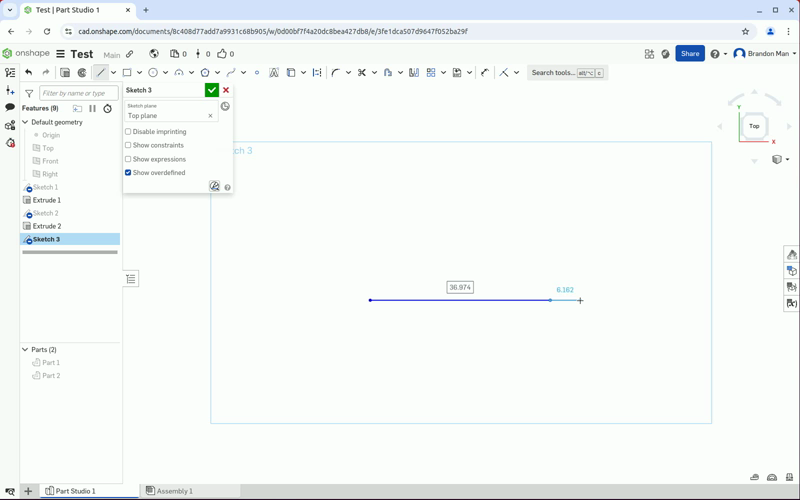
mouse_move(550, 291)
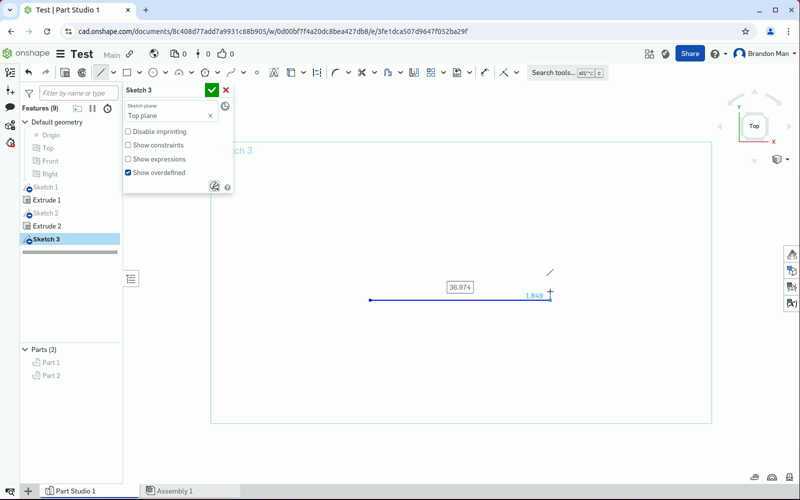
click(550, 291)
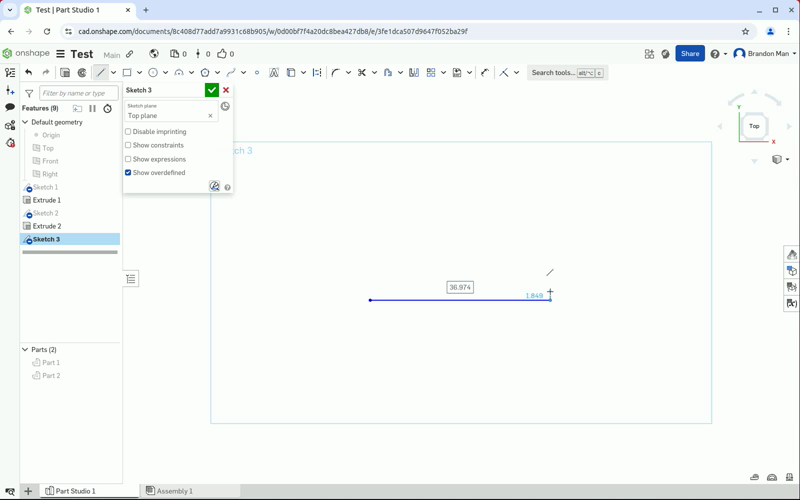
key_up(shift)
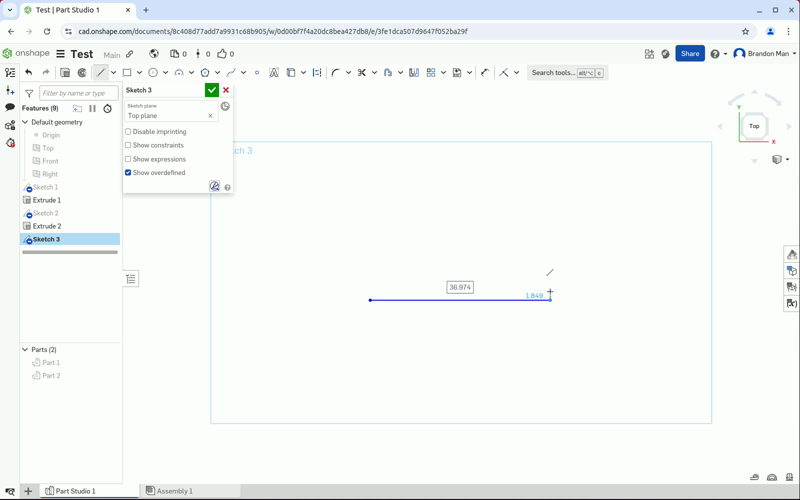
key_down(shift)
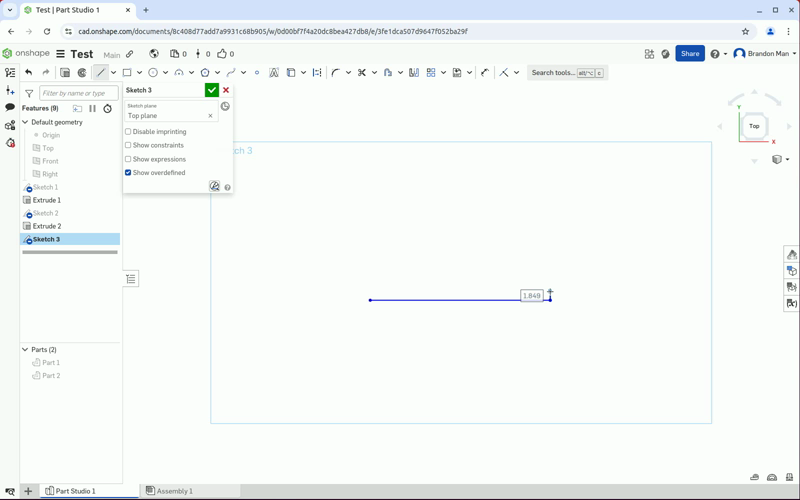
mouse_move(370, 291)
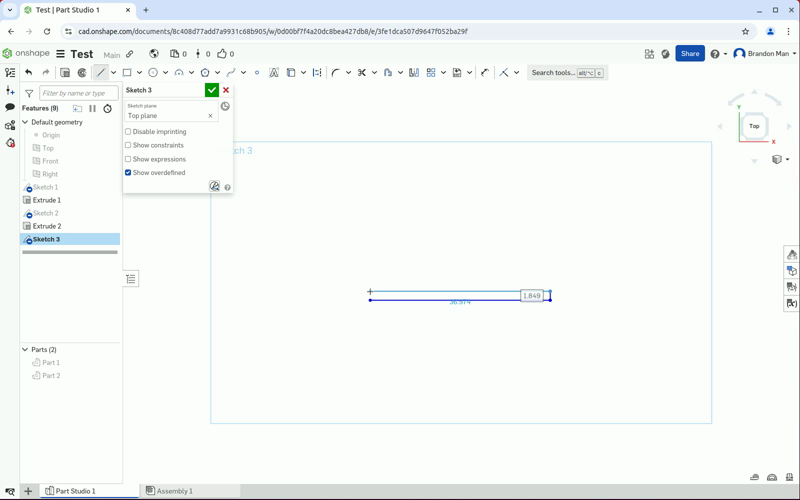
click(370, 291)
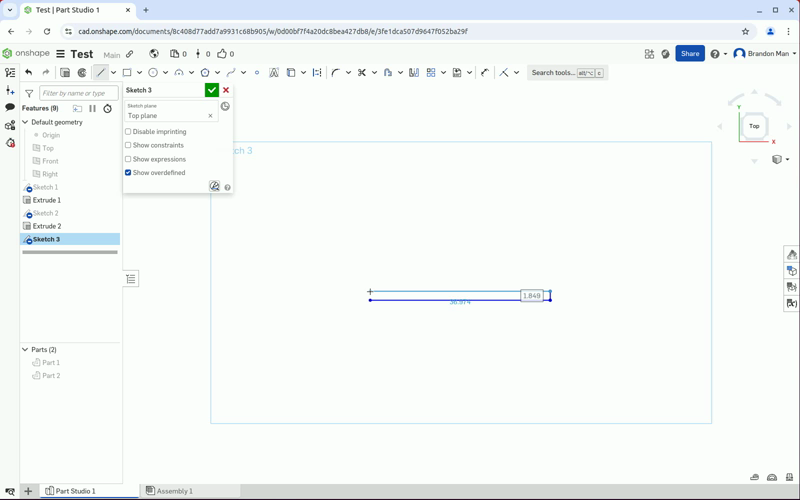
key_up(shift)
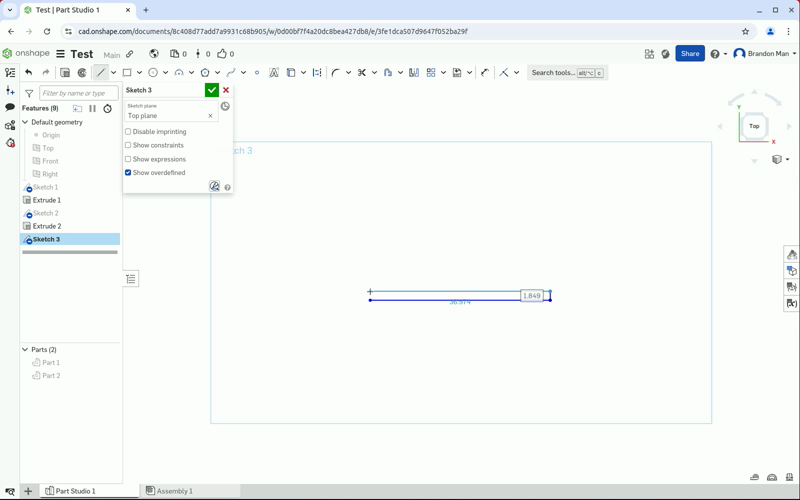
mouse_move(400, 291)
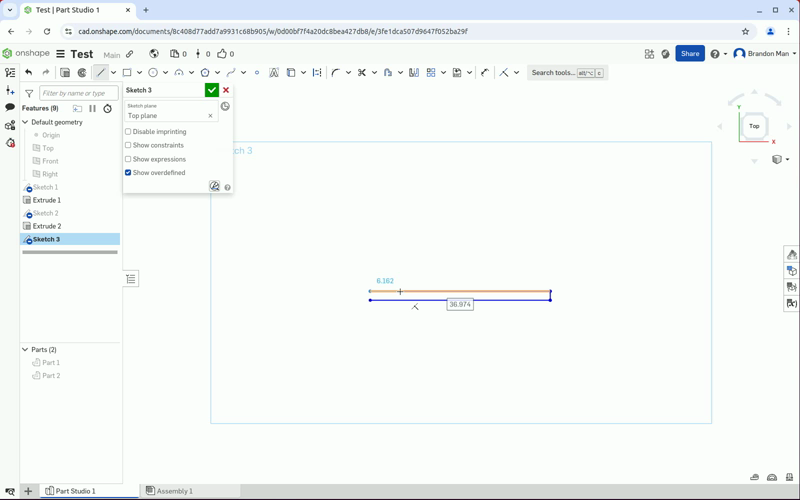
key_down(shift)
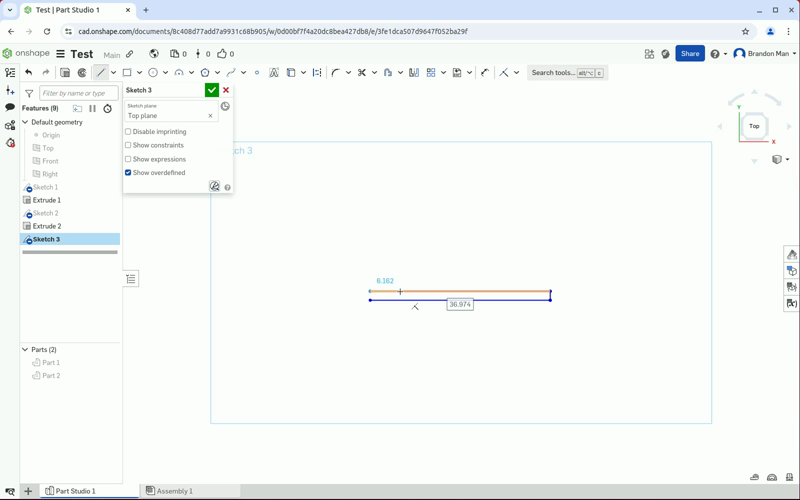
mouse_move(370, 300)
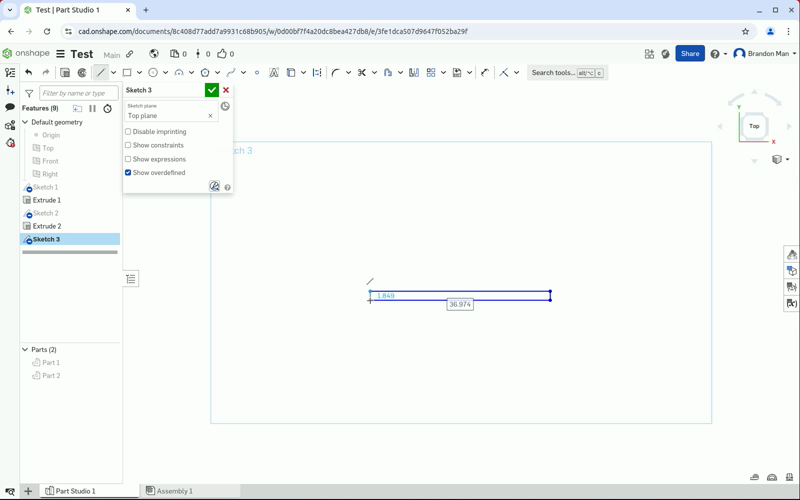
key_up(shift)
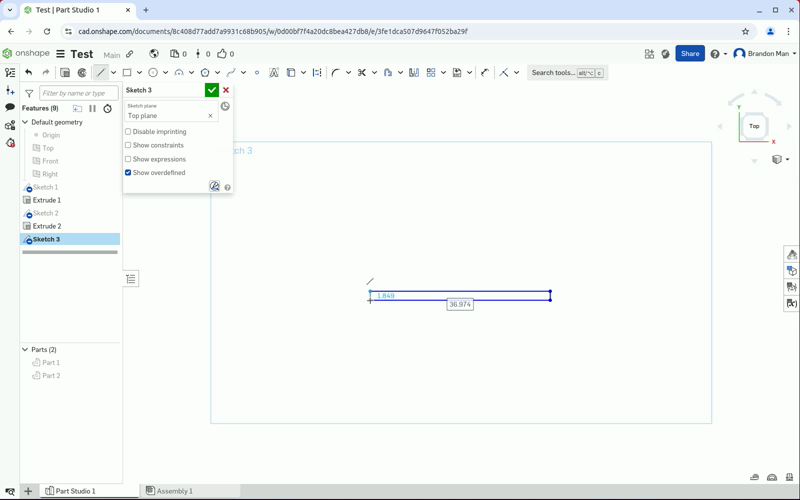
click(370, 300)
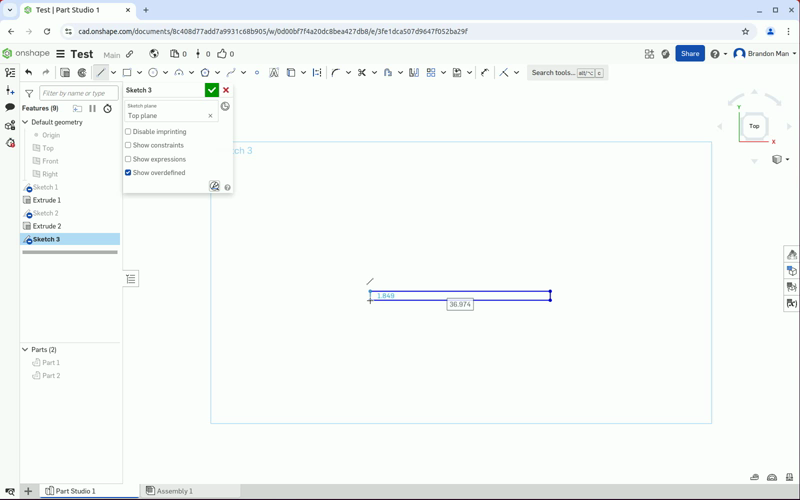
key(esc)
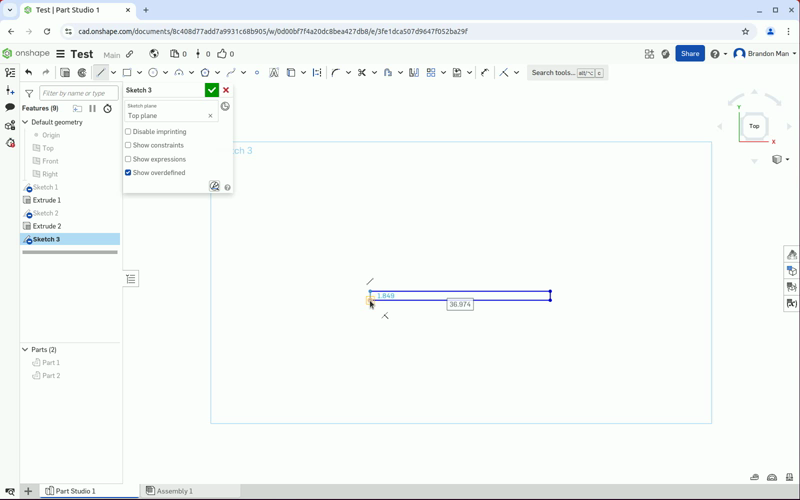
mouse_move(521, 298)
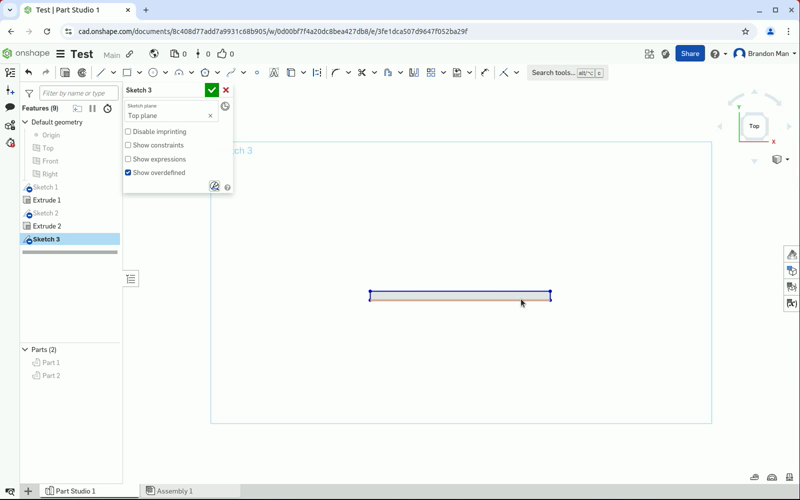
scroll(6)
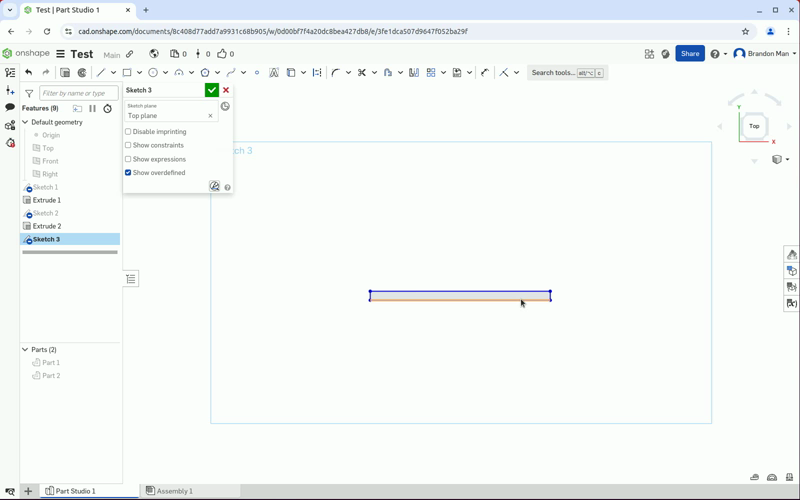
scroll(6)
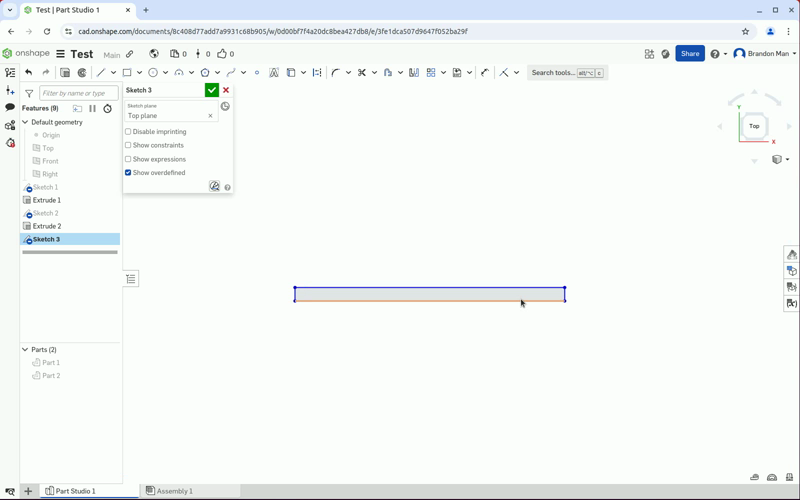
scroll(6)
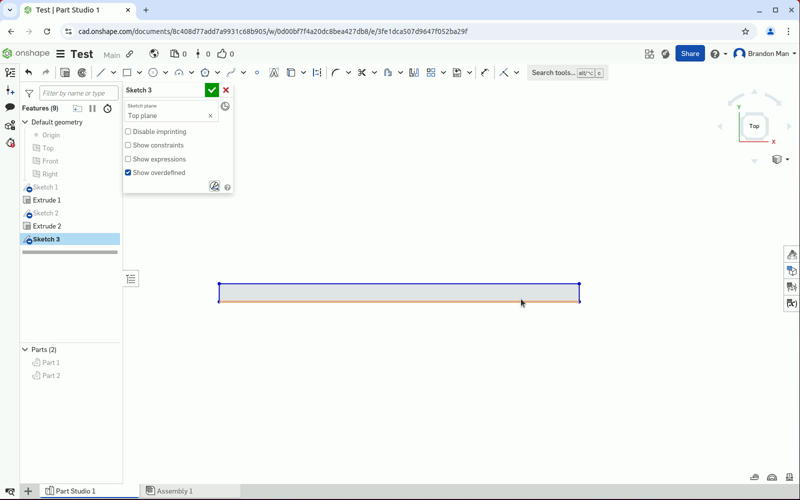
scroll(6)
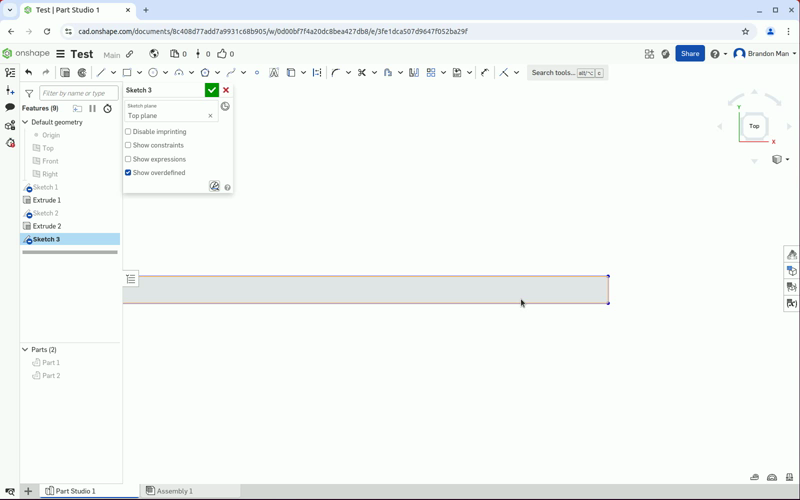
scroll(6)
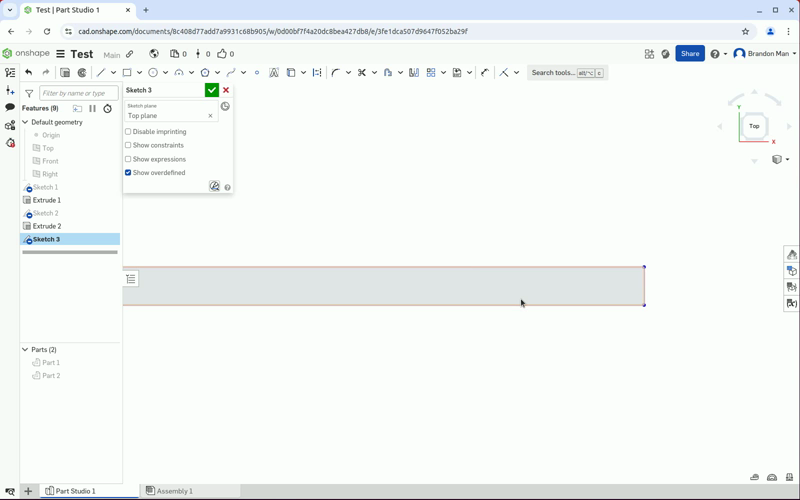
scroll(6)
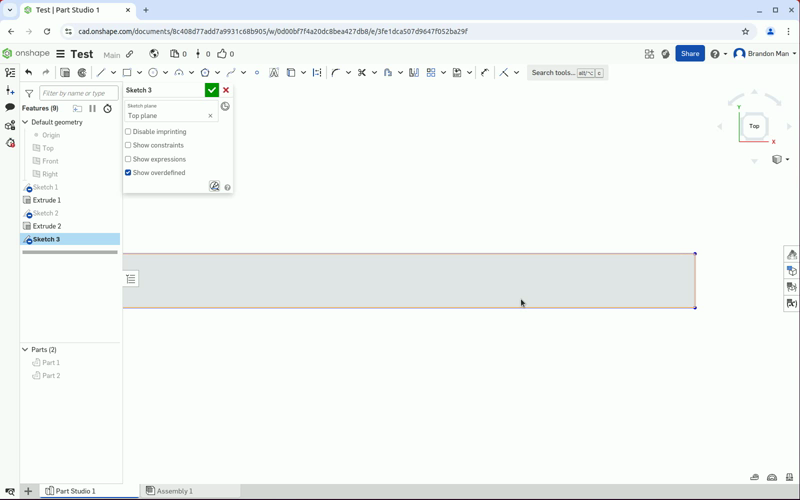
scroll(6)
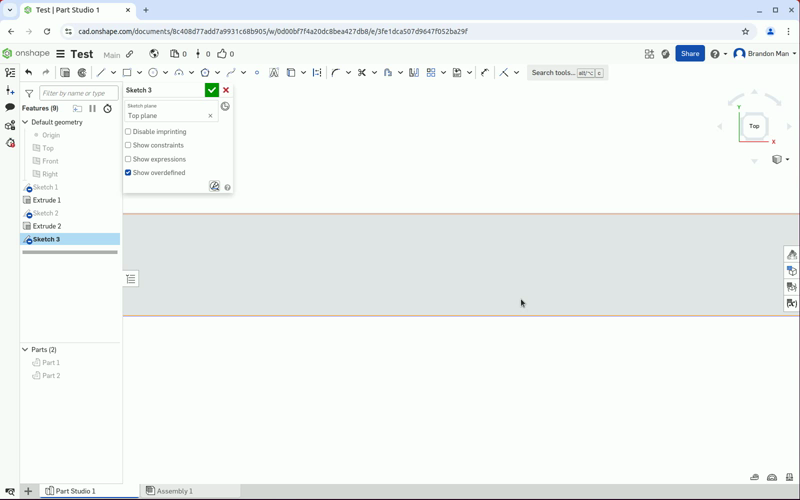
click(521, 298)
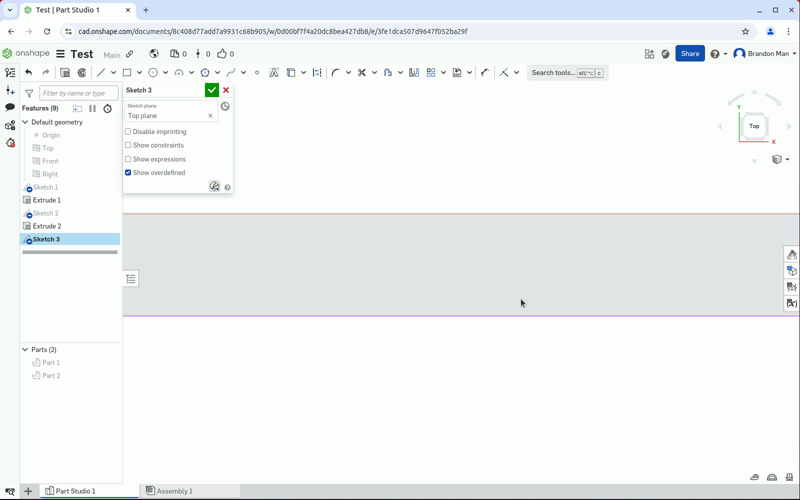
scroll(-6)
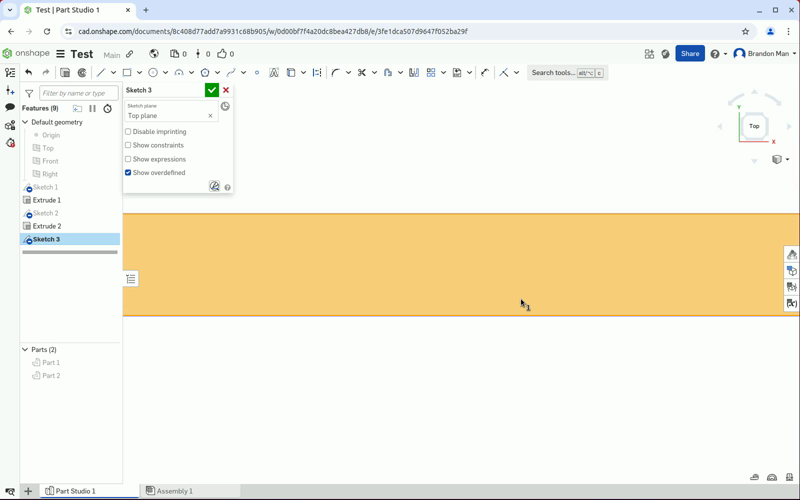
scroll(-6)
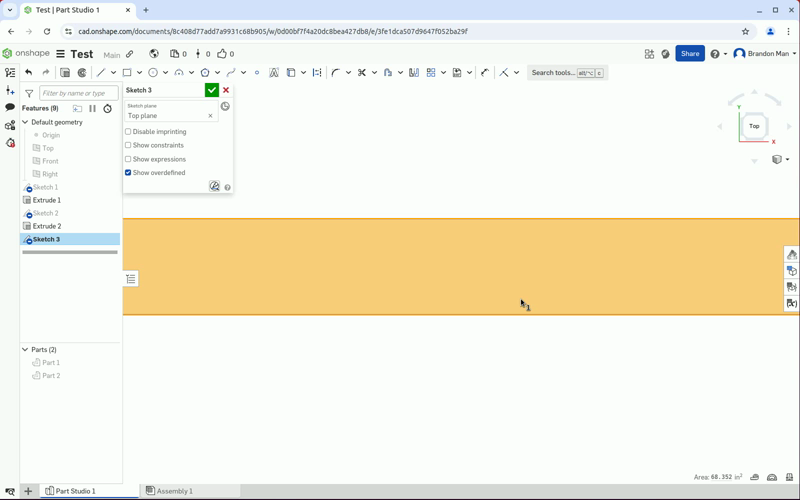
scroll(-6)
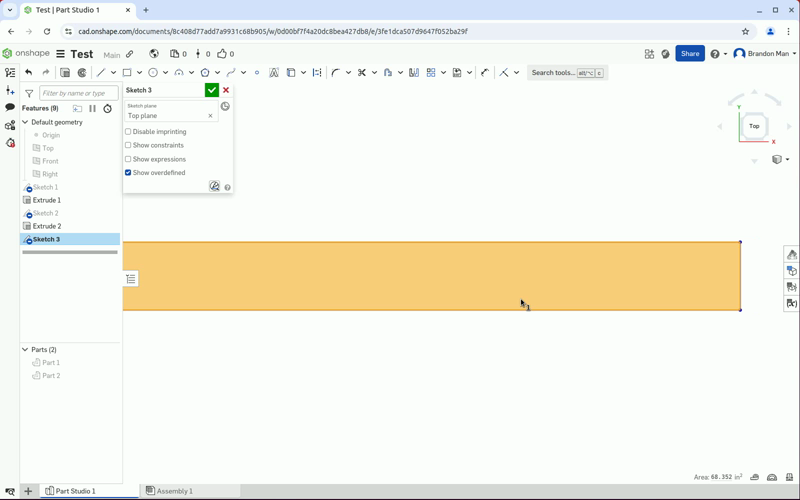
scroll(-6)
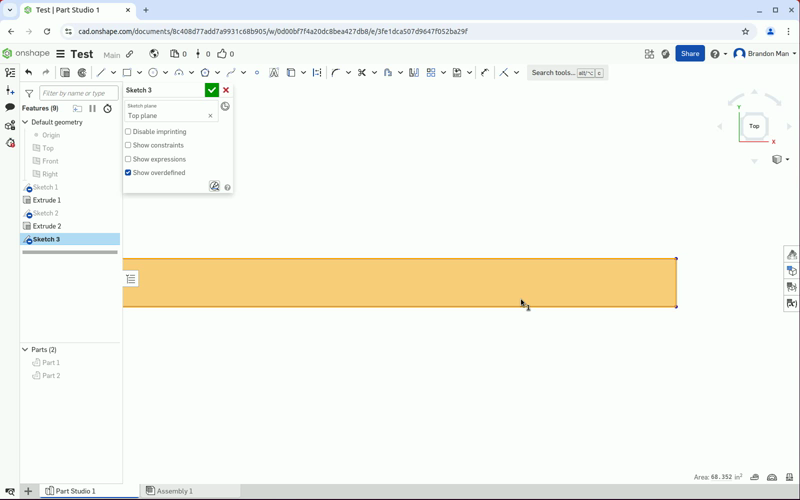
scroll(-6)
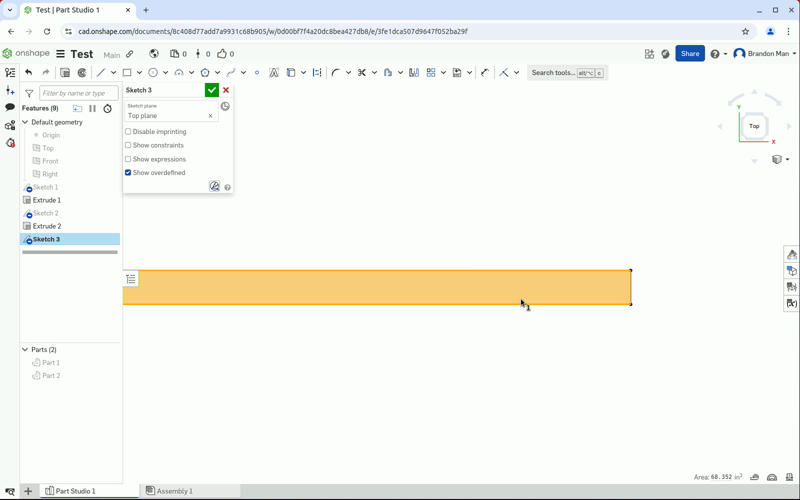
scroll(-6)
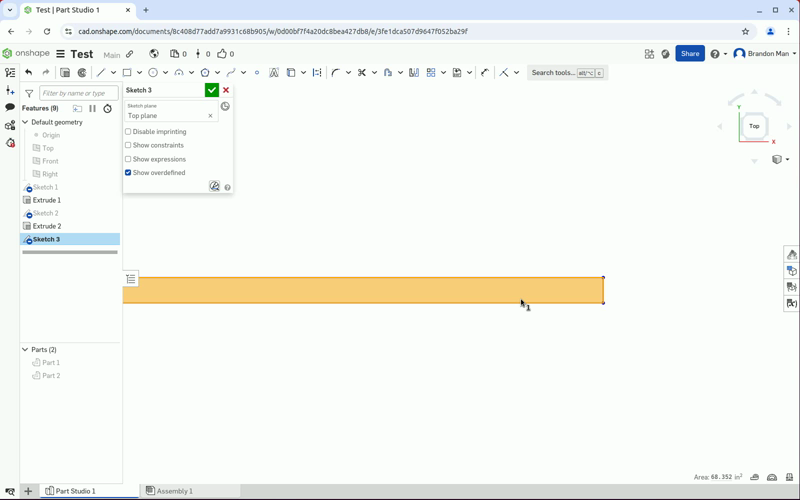
scroll(-6)
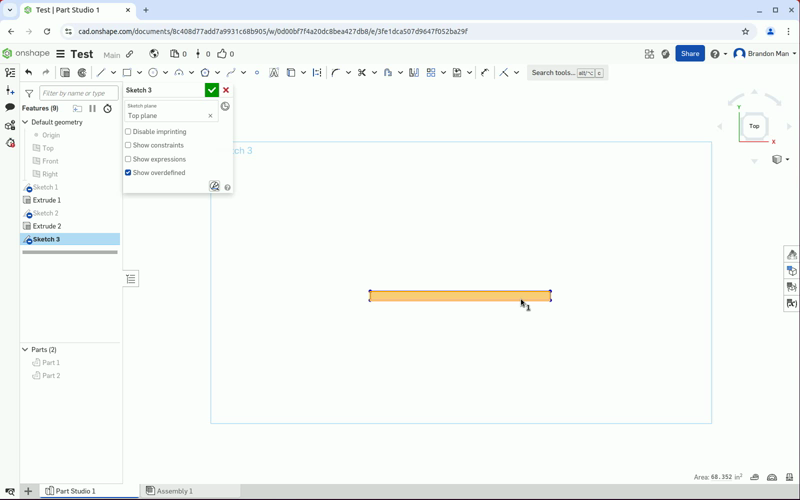
mouse_move(73, 352)
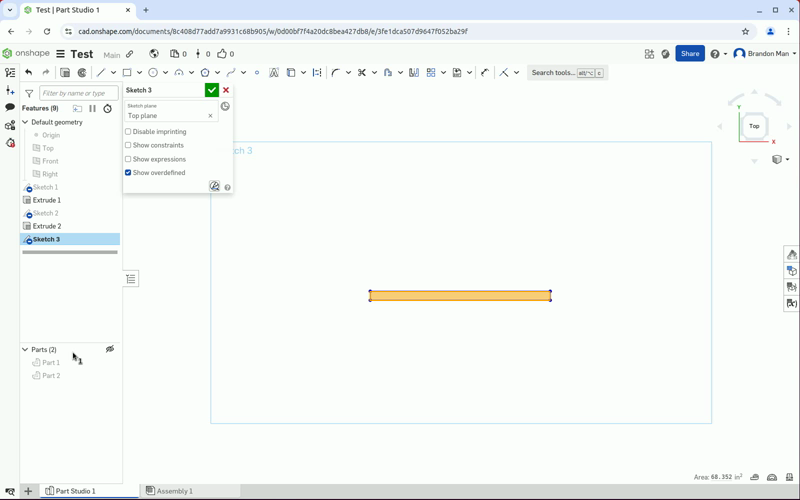
key(shift+y)
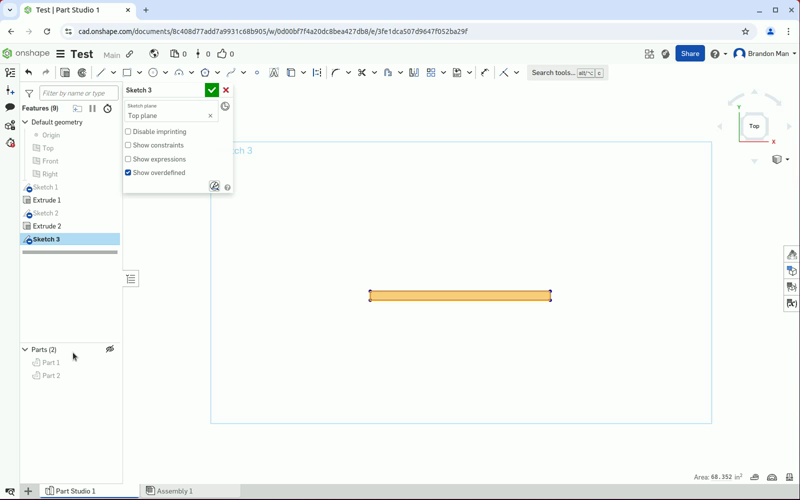
key(shift+e)
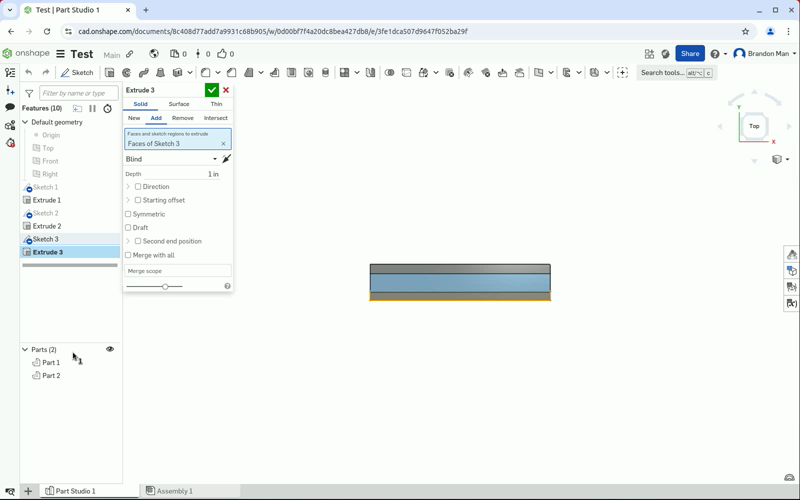
mouse_move(143, 106)
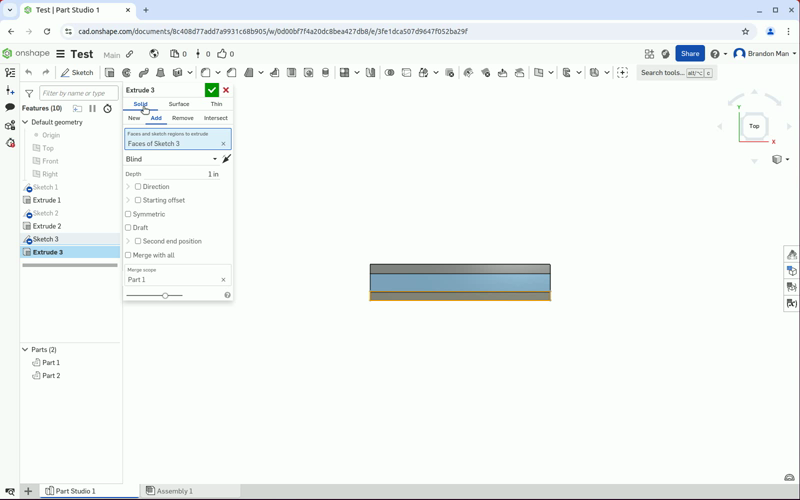
click(143, 106)
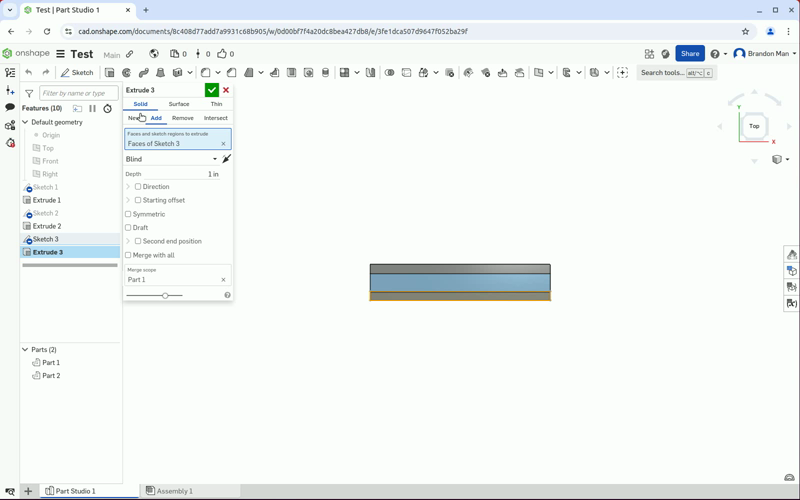
mouse_move(137, 120)
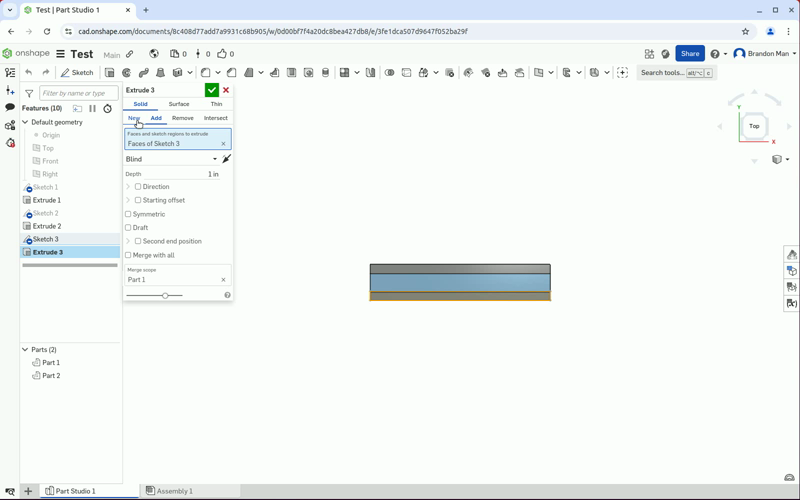
click(137, 120)
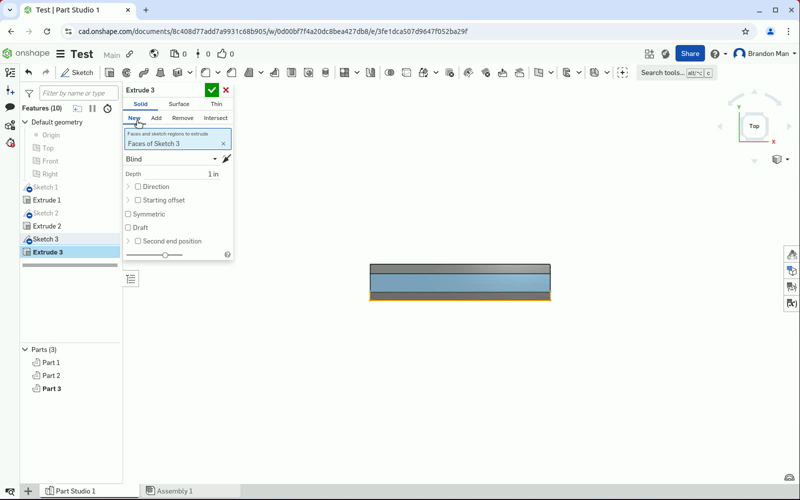
key(tab, 4)
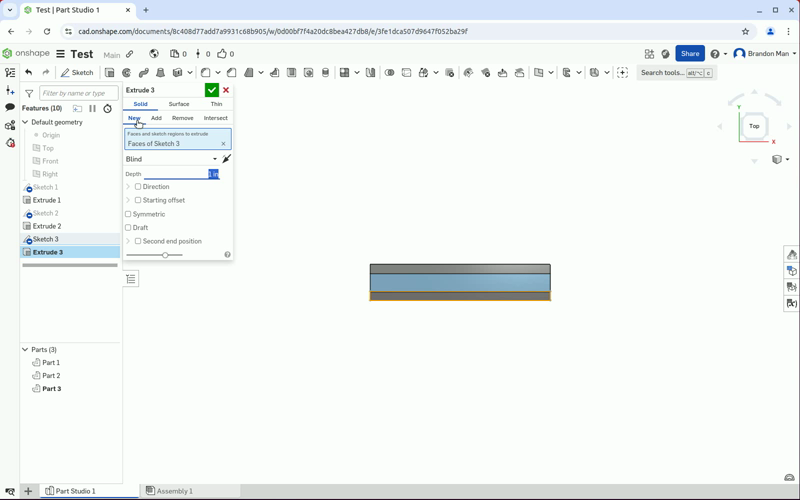
text(4.574)
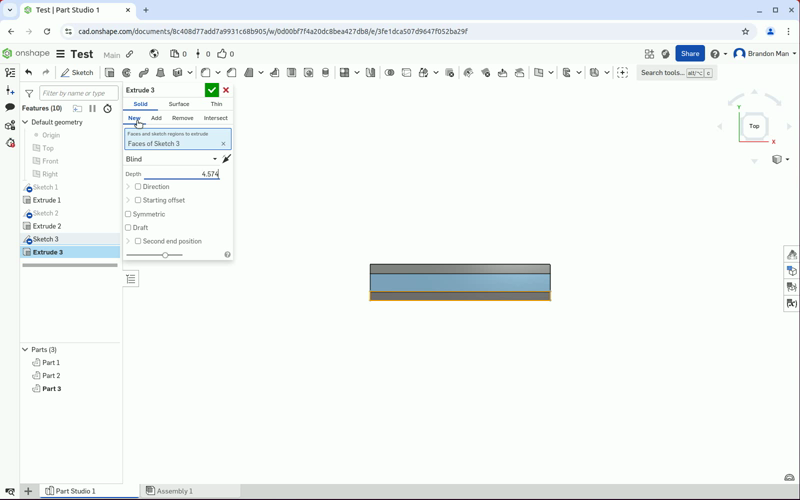
key(enter)
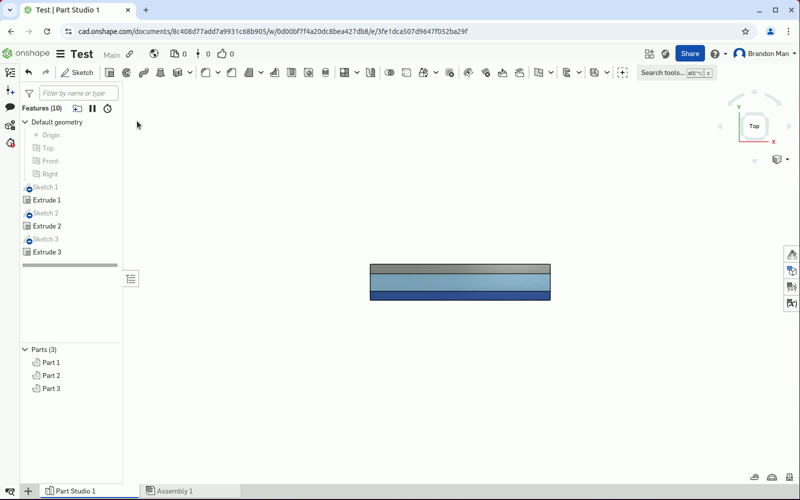
key(shift+h)
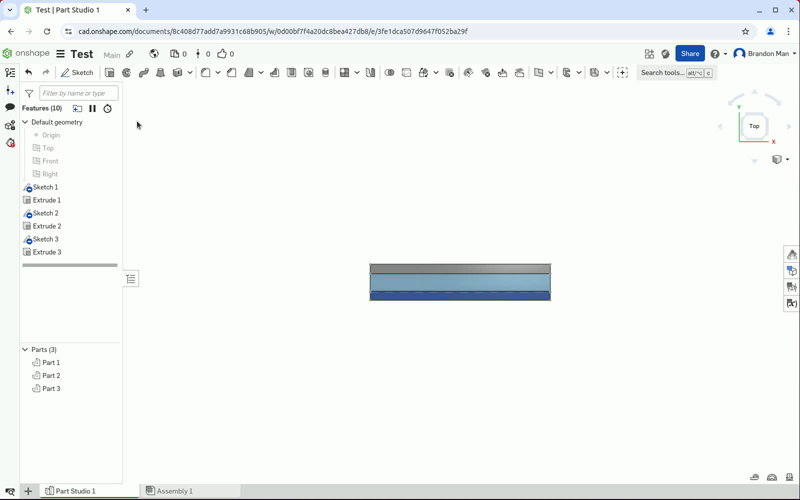
key(shift+h)
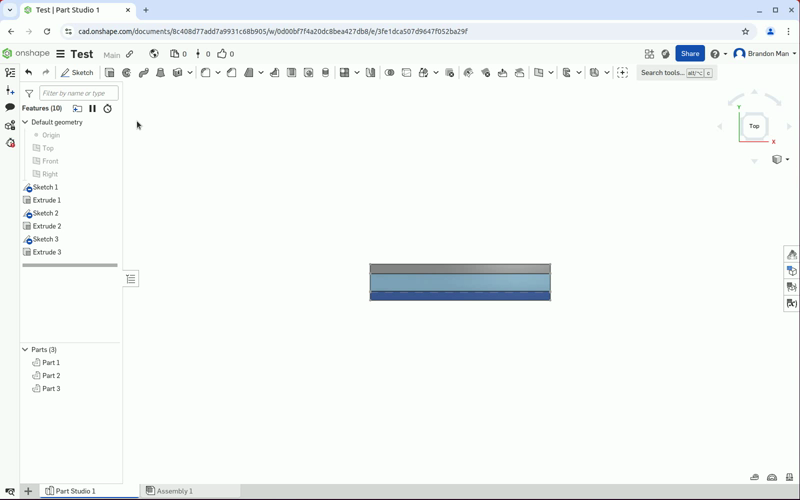
key(shift+7)
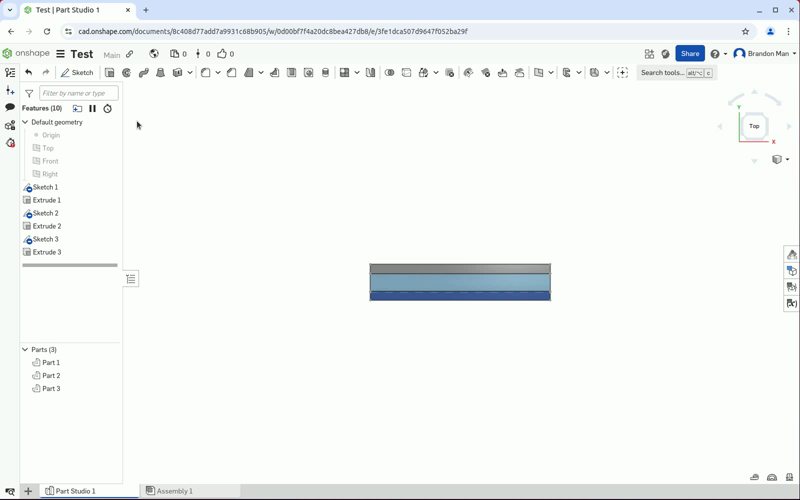
key(up, 3)
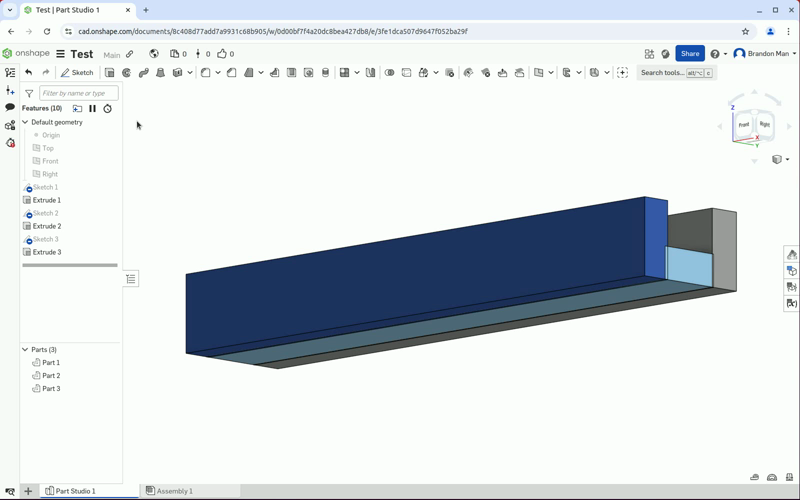
key(left, 3)
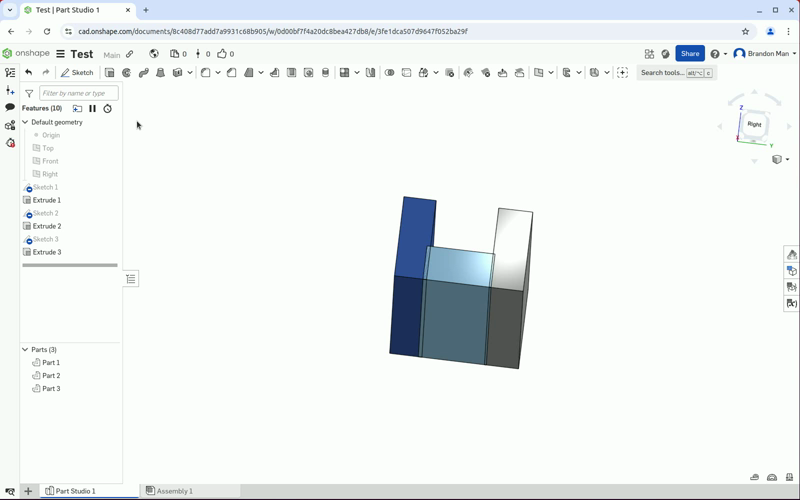
key(right, 3)
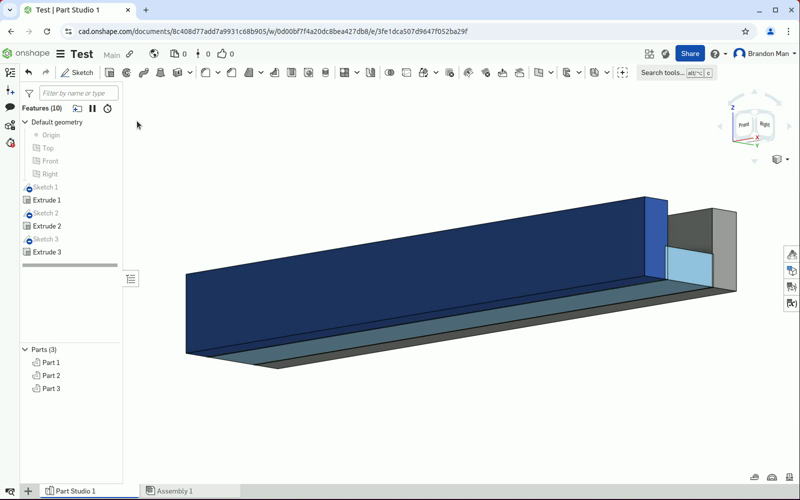
key(down, 3)
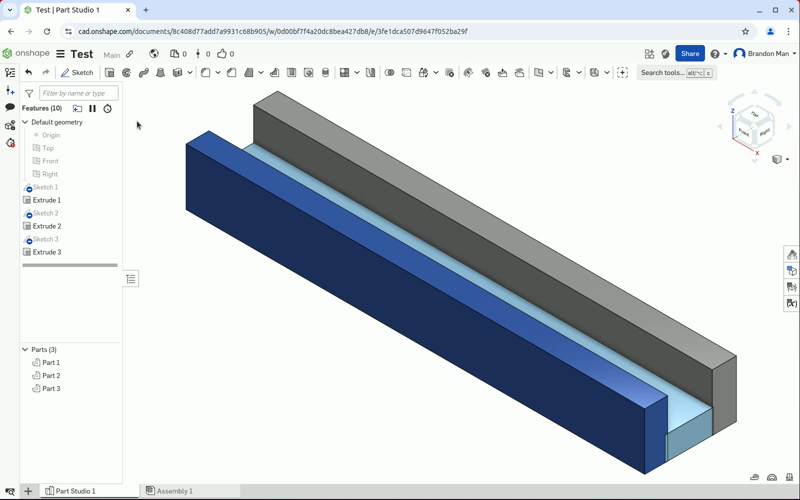
mouse_move(73, 189)
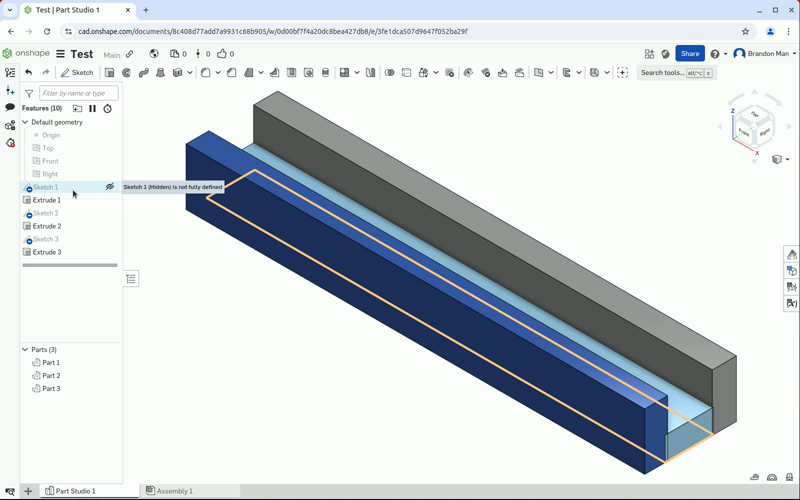
click(73, 189)